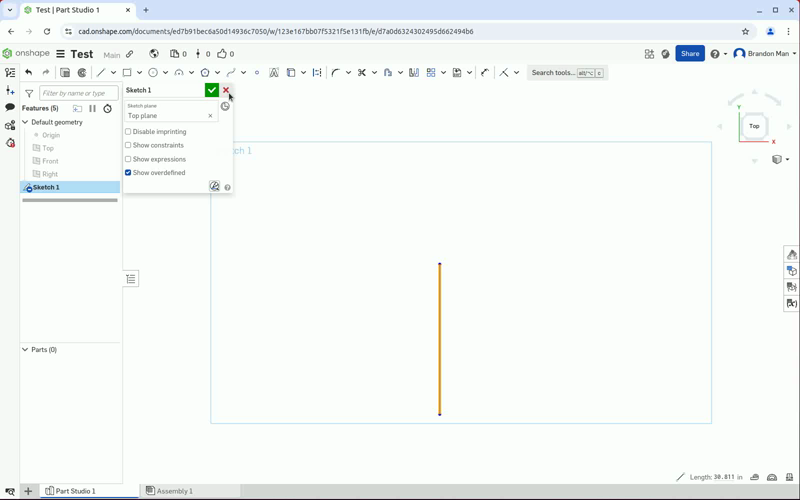
key(shift+h)
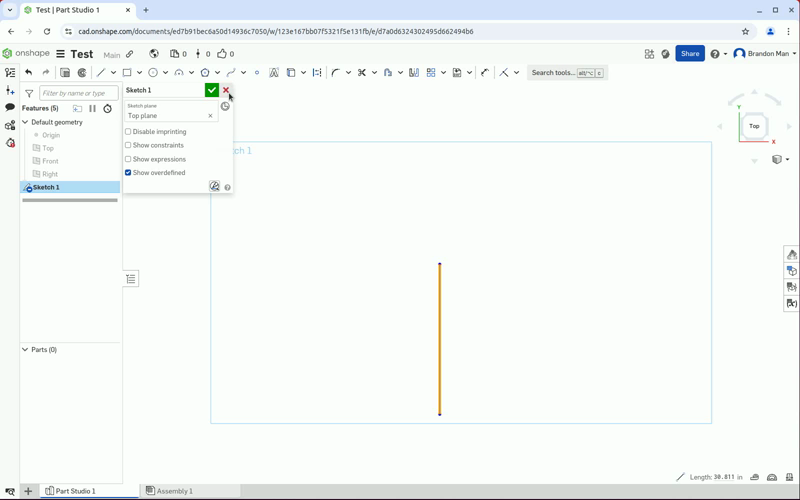
key(shift+s)
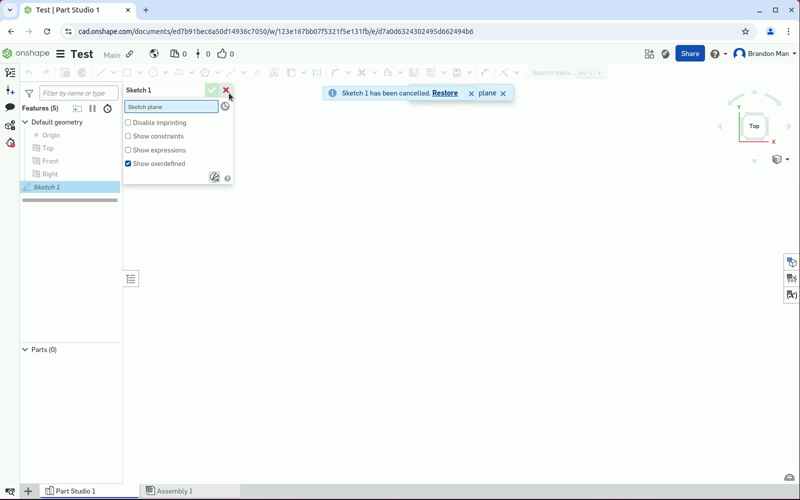
mouse_move(73, 150)
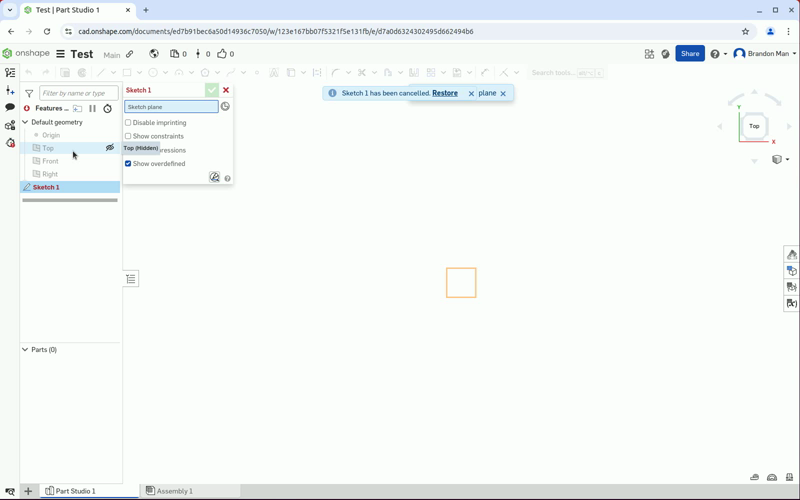
click(73, 150)
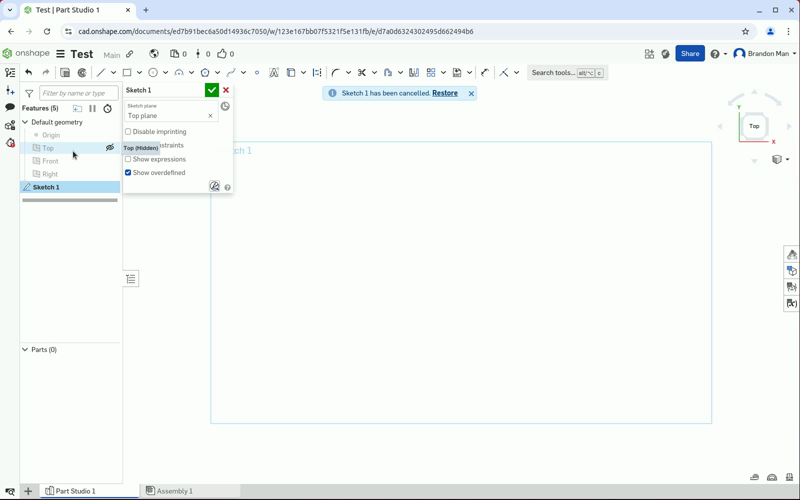
mouse_move(73, 352)
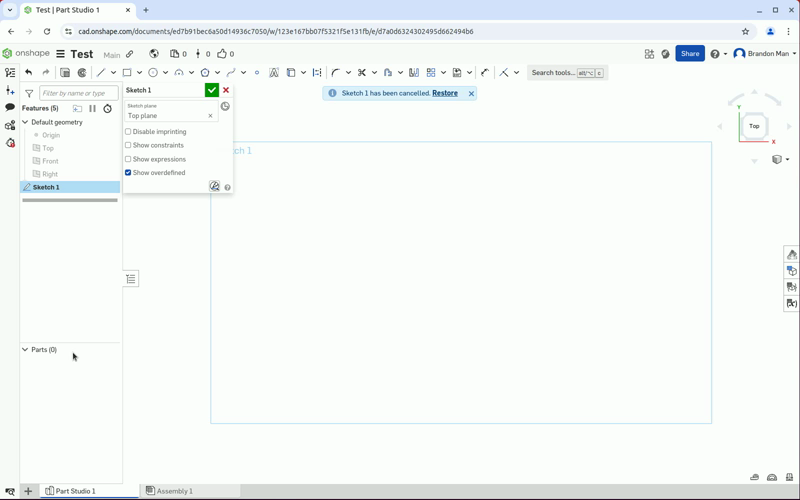
key(y)
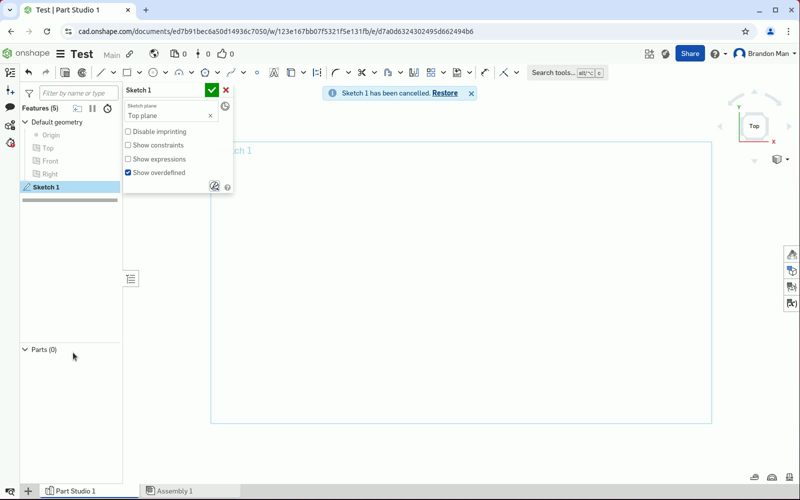
key(l)
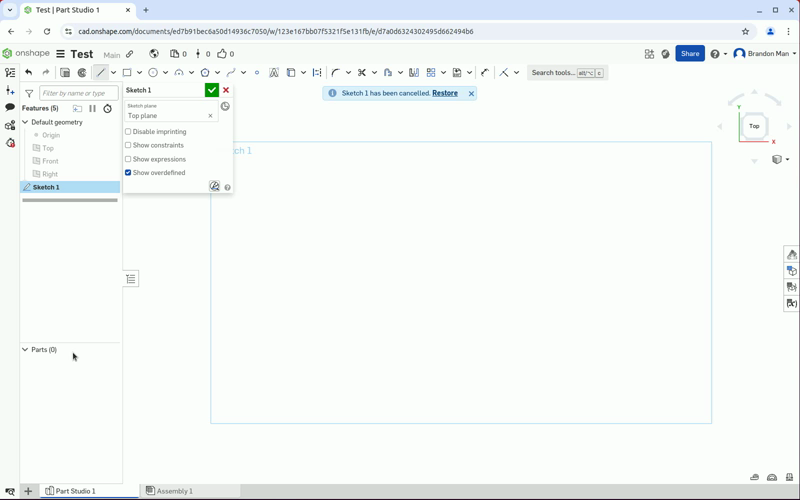
key_down(shift)
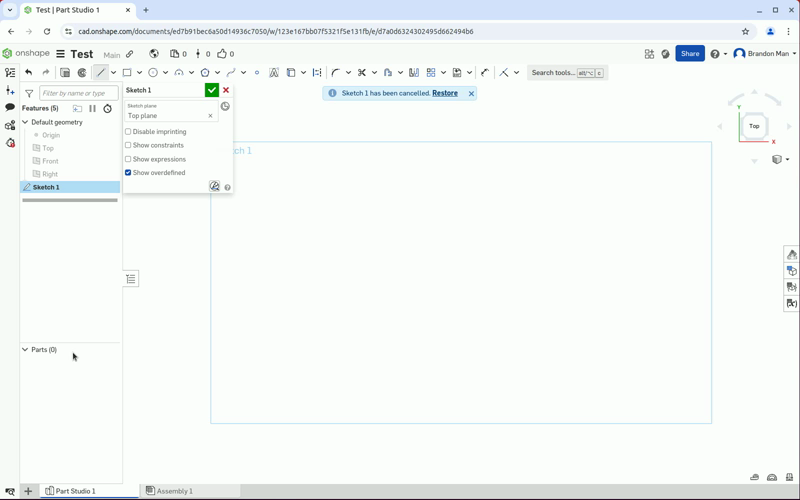
mouse_move(361, 347)
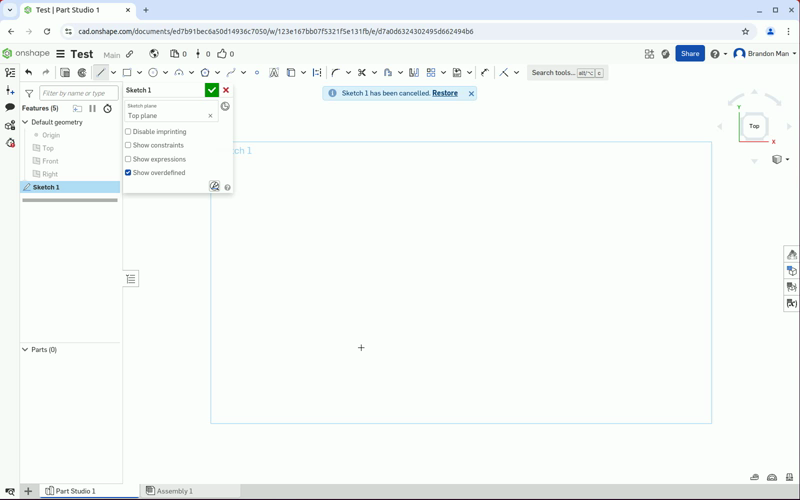
click(361, 347)
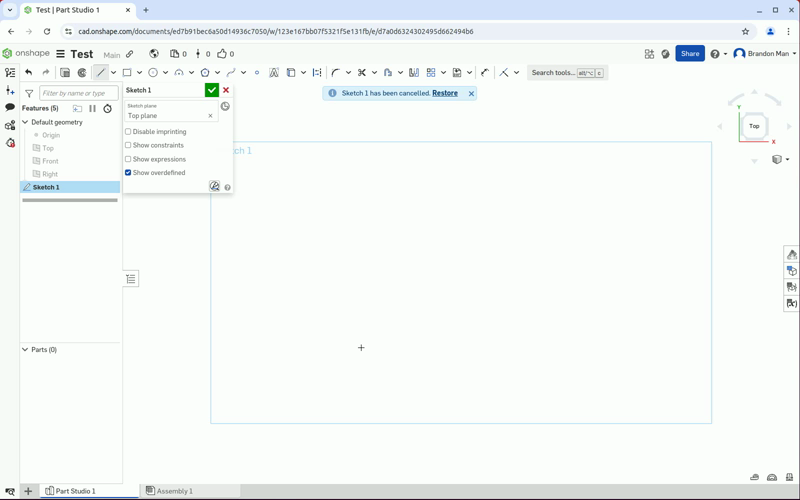
key_up(shift)
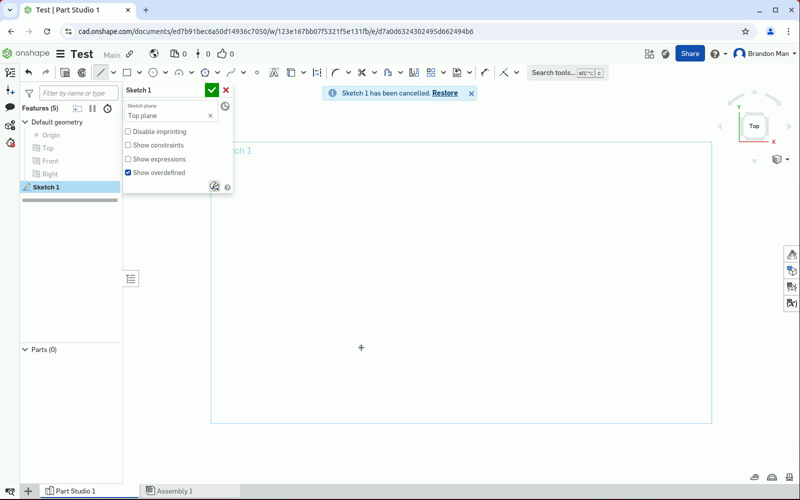
key_down(shift)
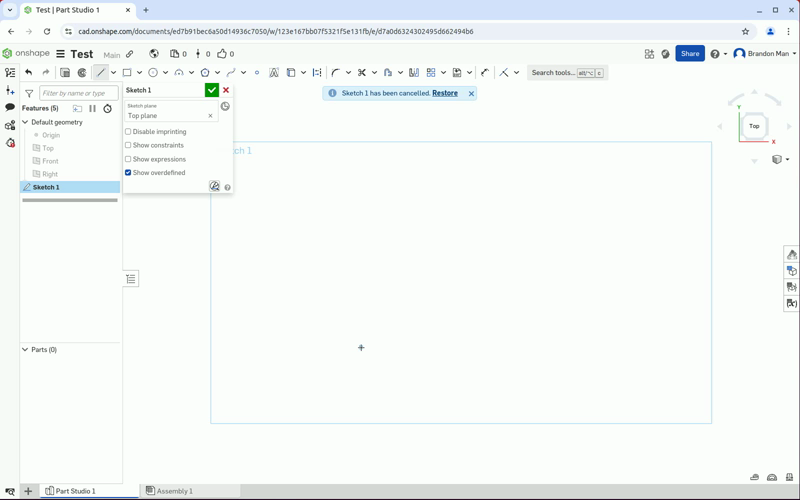
mouse_move(559, 347)
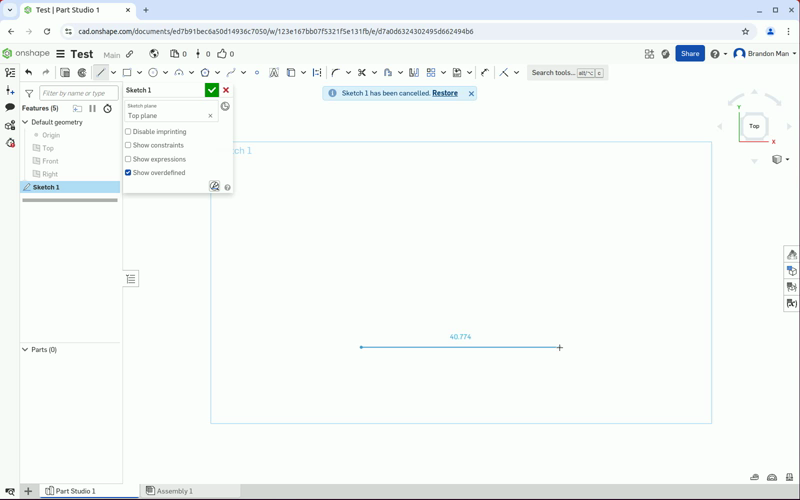
click(559, 347)
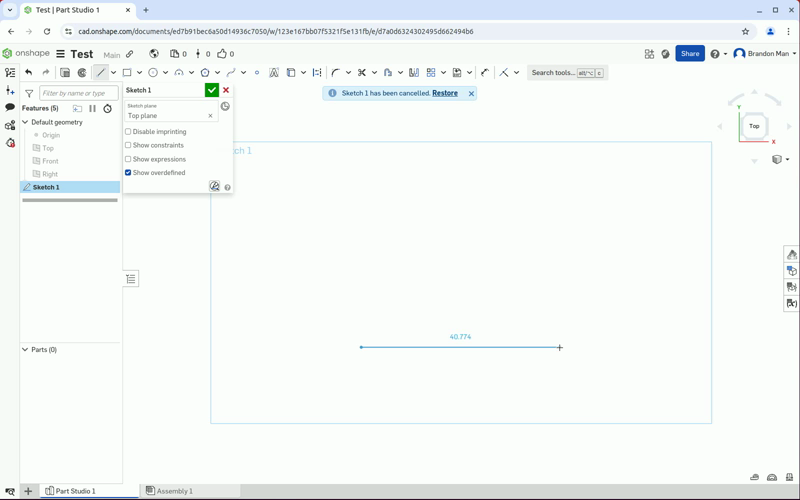
key_up(shift)
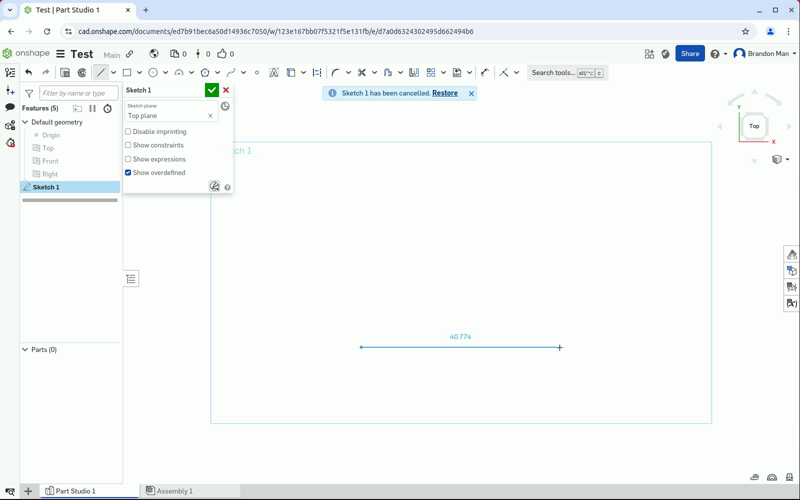
key_down(shift)
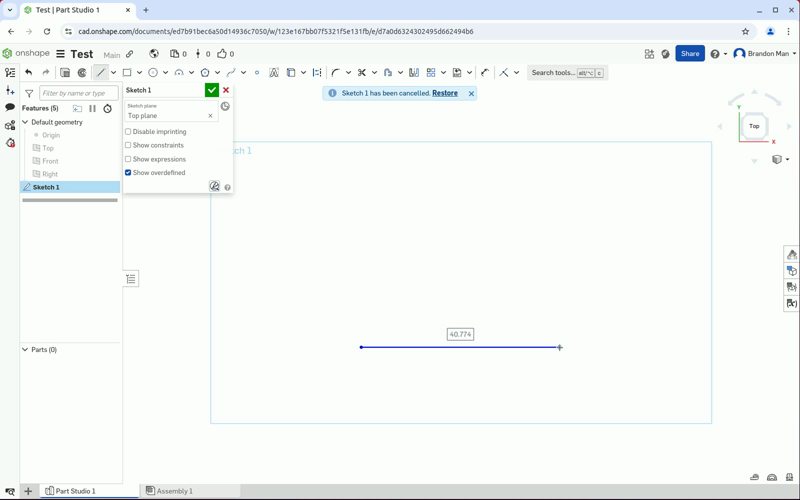
mouse_move(559, 218)
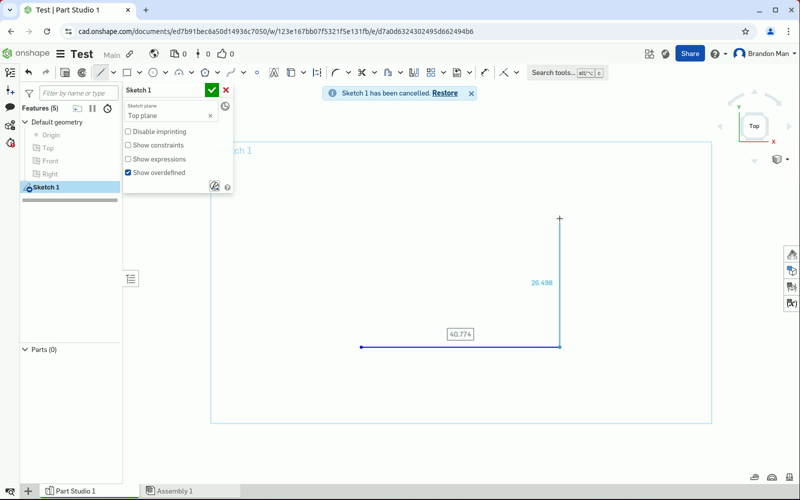
click(559, 218)
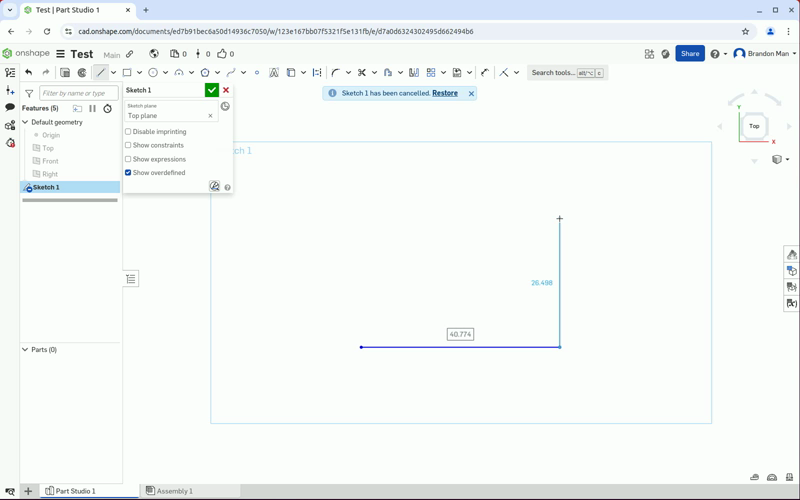
key_up(shift)
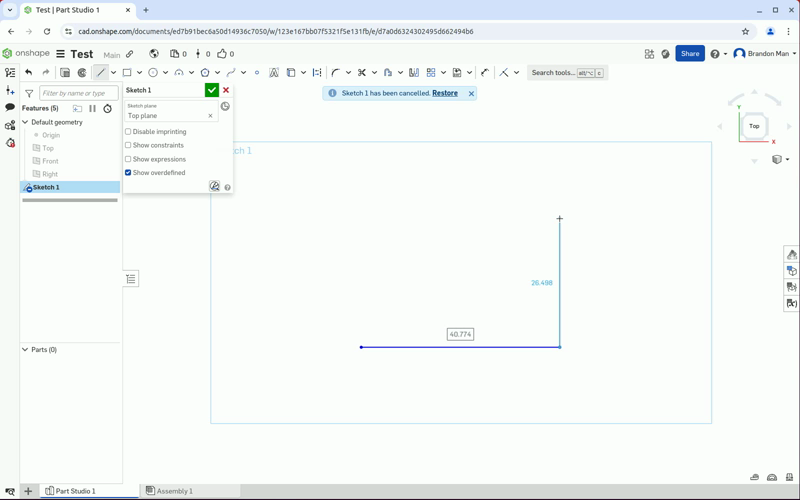
key_down(shift)
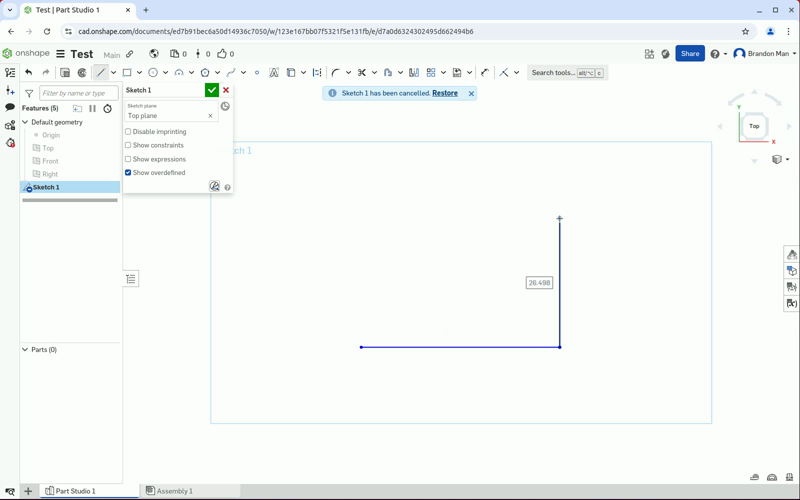
mouse_move(361, 218)
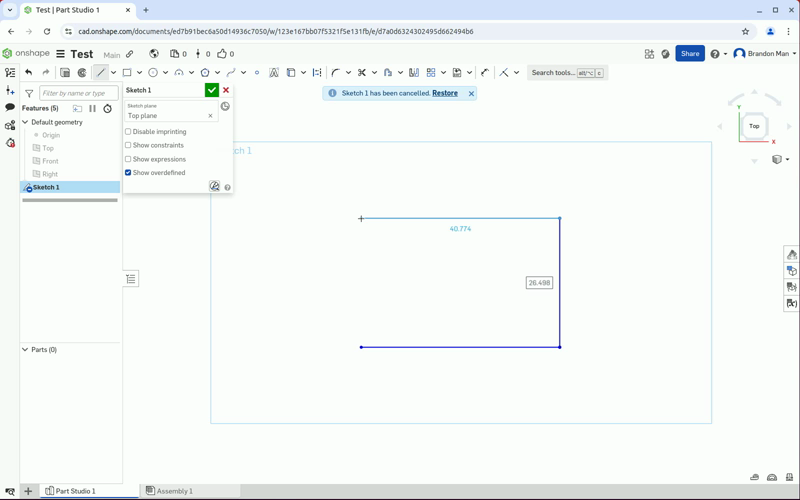
click(361, 218)
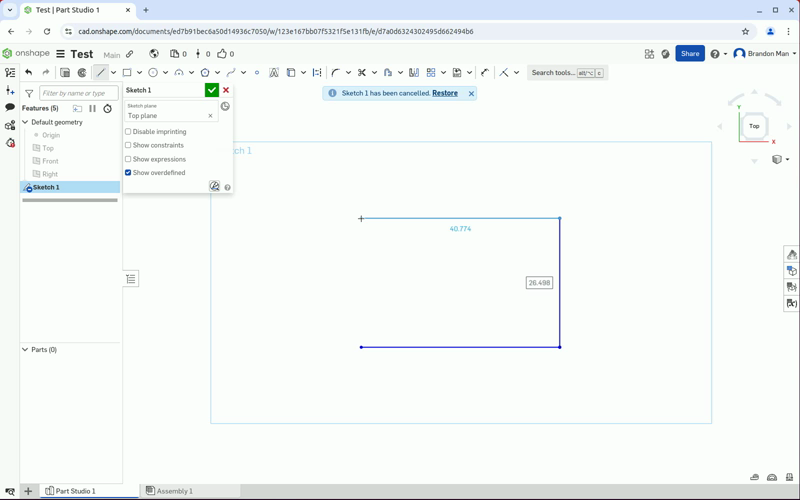
key_up(shift)
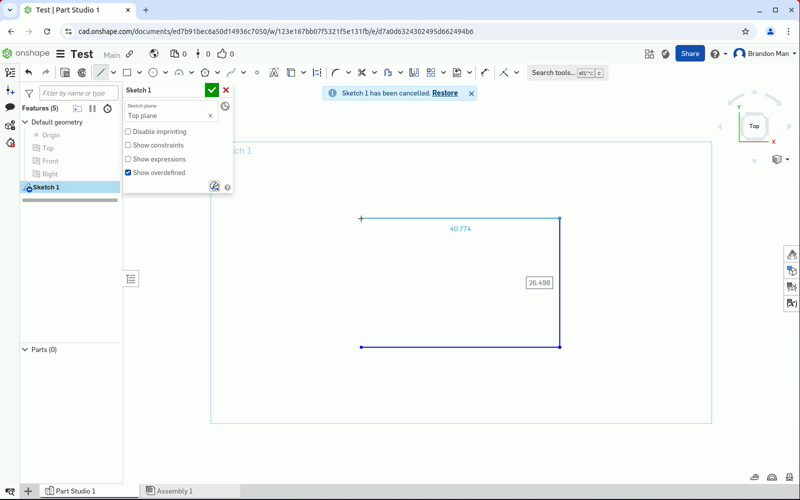
key_down(shift)
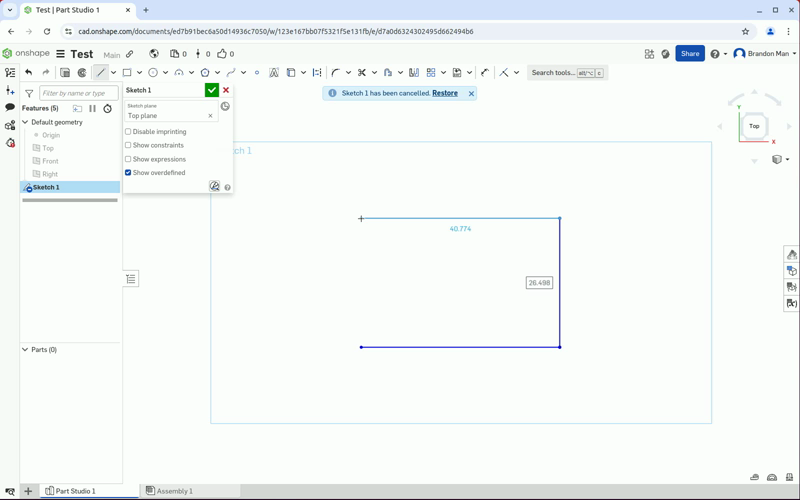
mouse_move(361, 347)
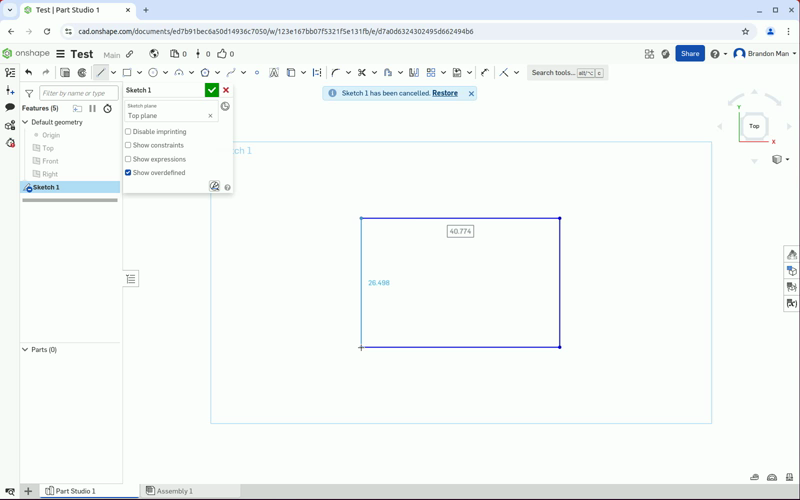
key_up(shift)
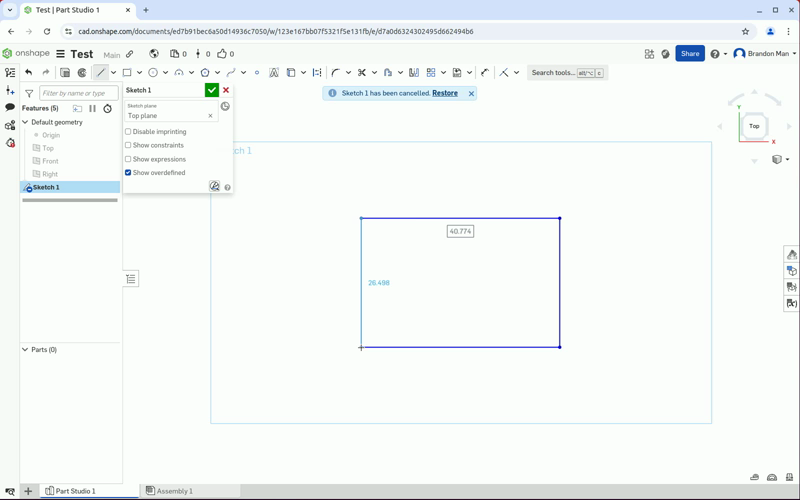
click(361, 347)
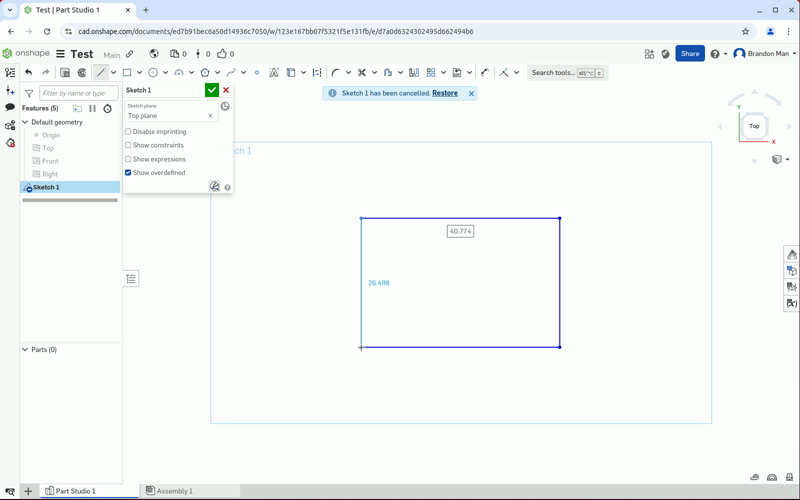
key(esc)
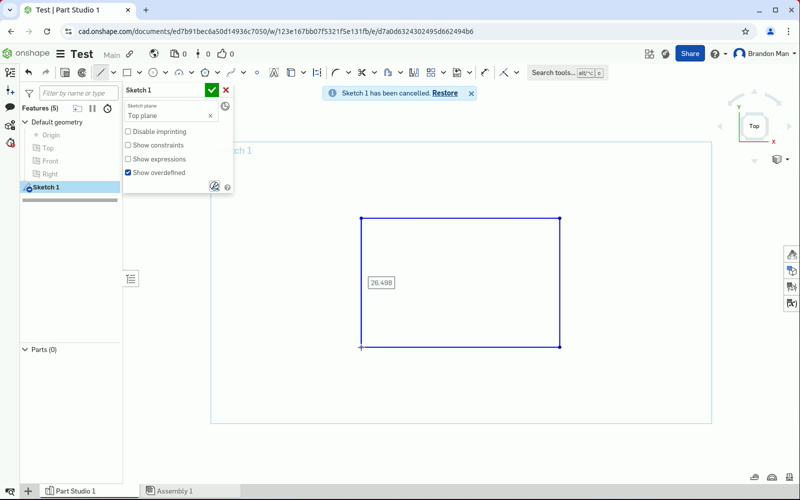
mouse_move(507, 253)
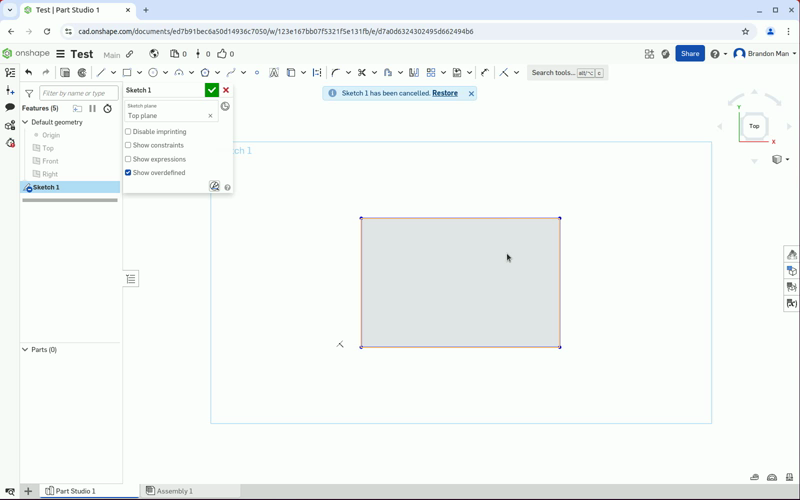
click(507, 253)
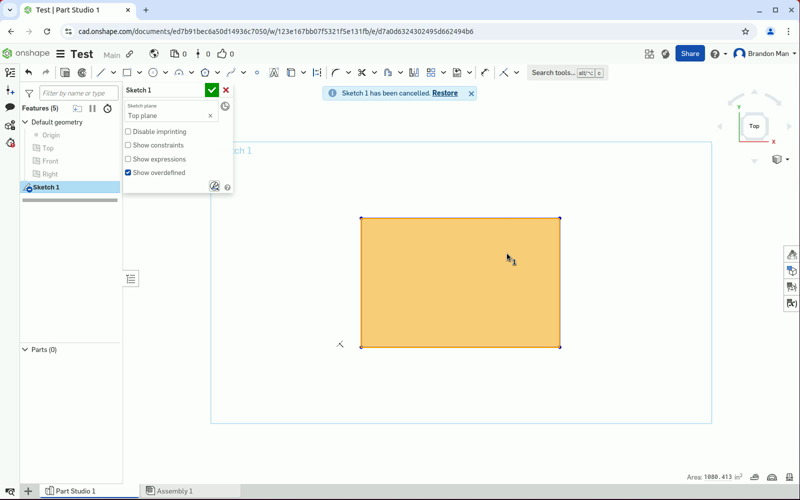
mouse_move(73, 352)
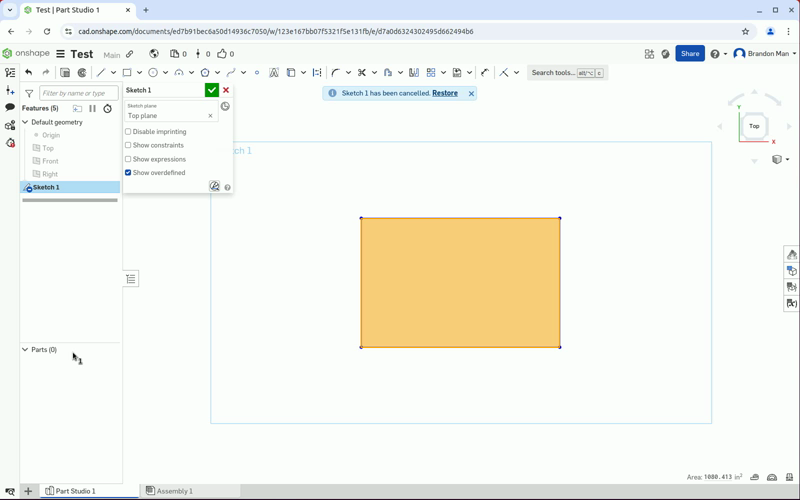
key(shift+y)
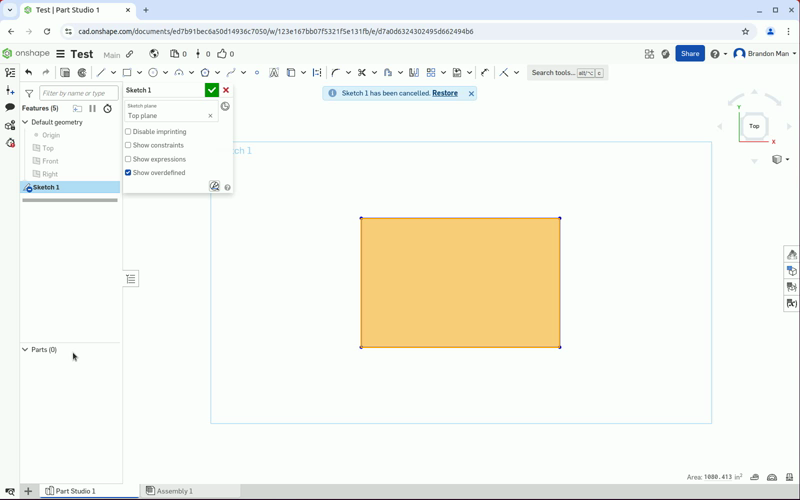
key(shift+e)
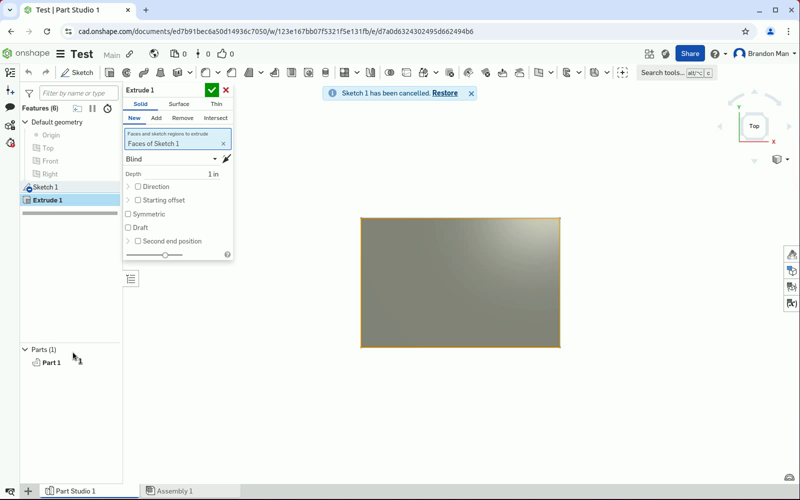
mouse_move(143, 106)
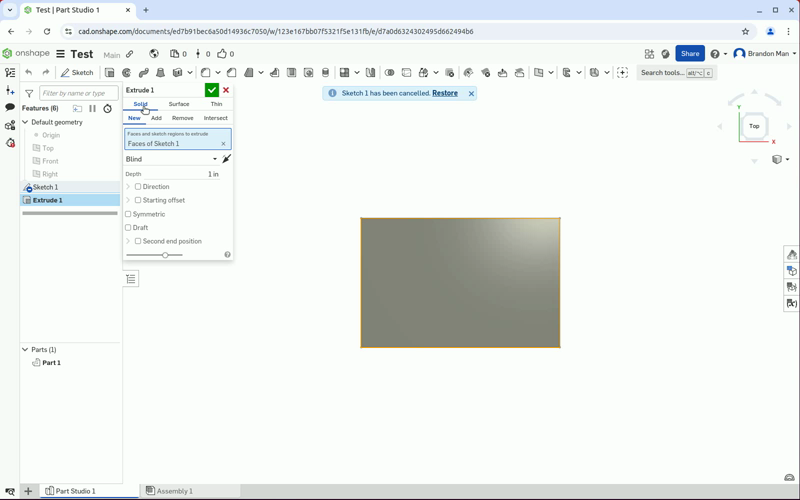
click(143, 106)
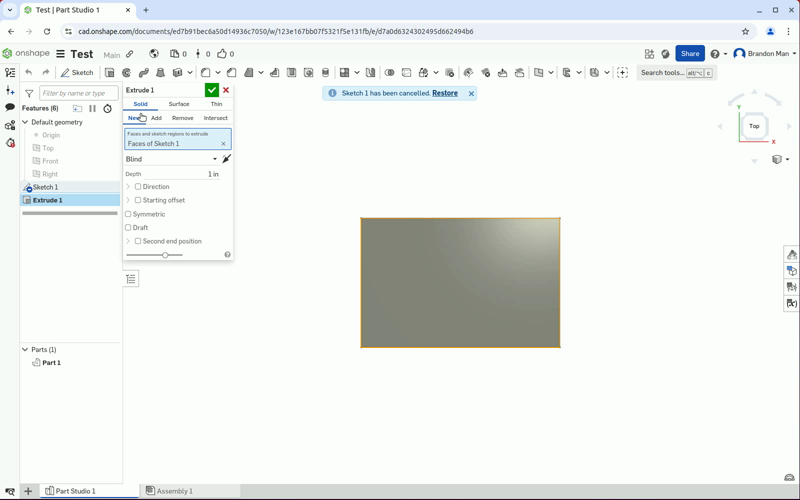
mouse_move(137, 120)
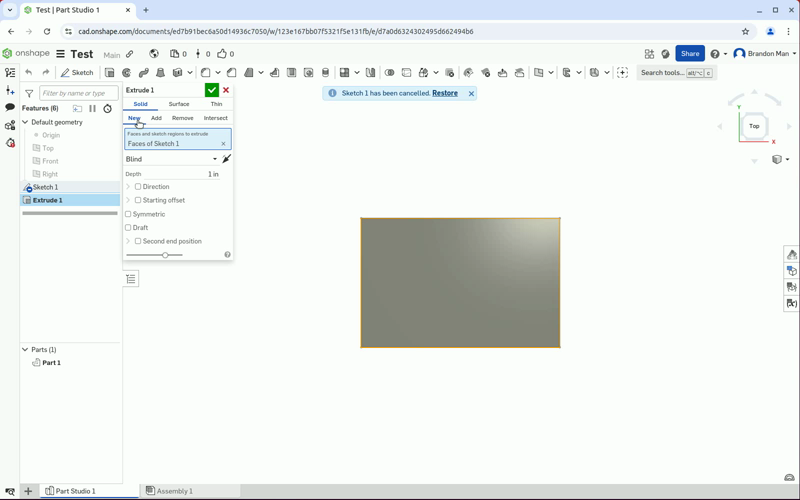
click(137, 120)
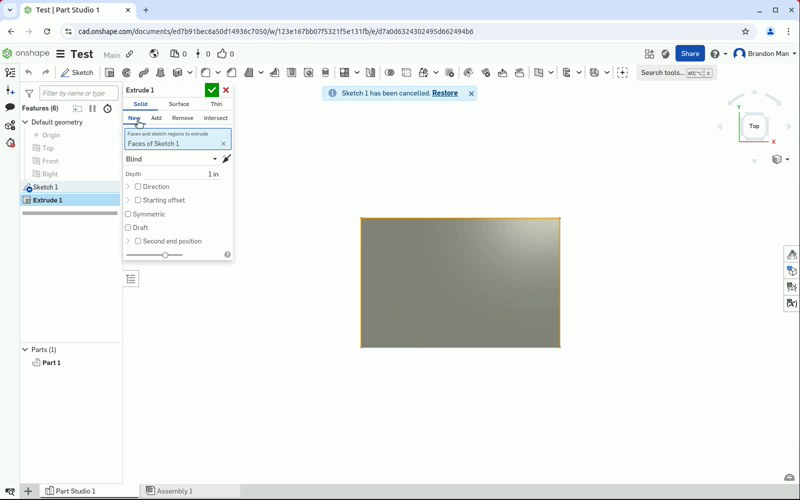
key(tab, 4)
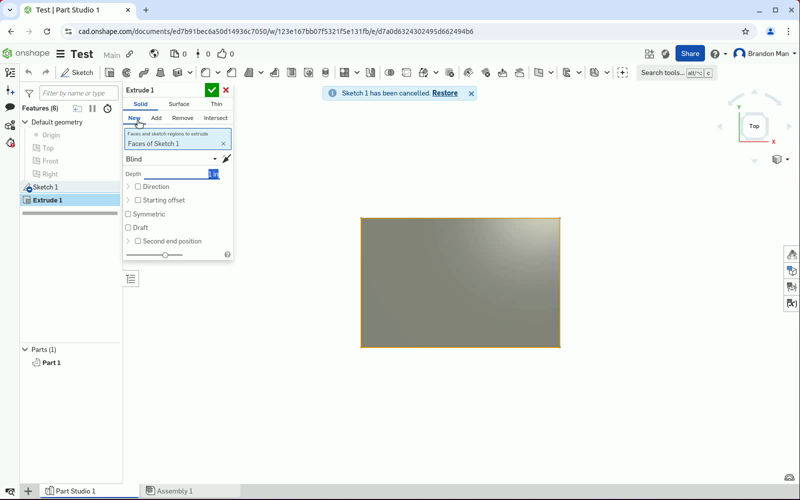
text(4.333)
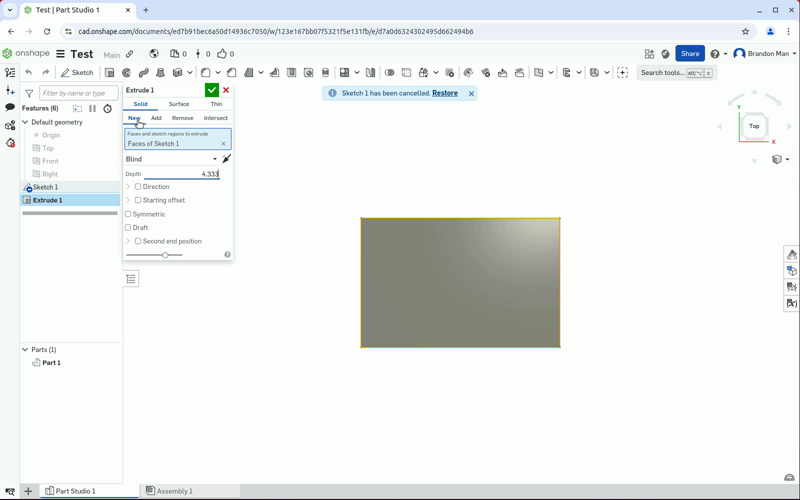
key(enter)
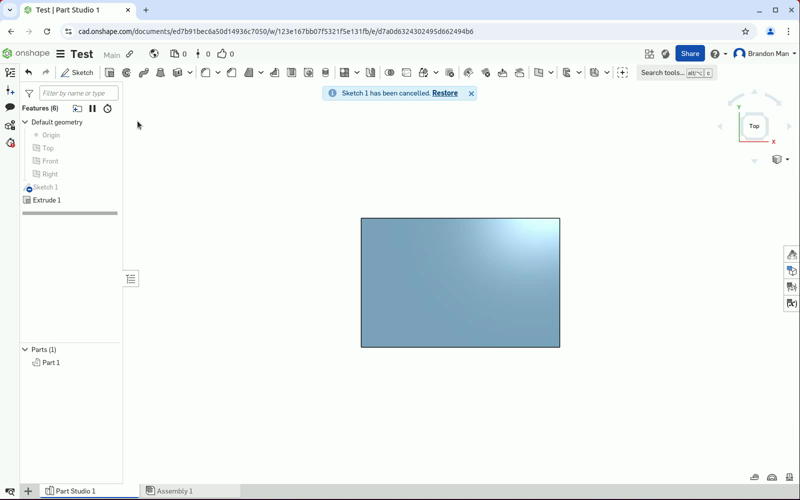
key(shift+h)
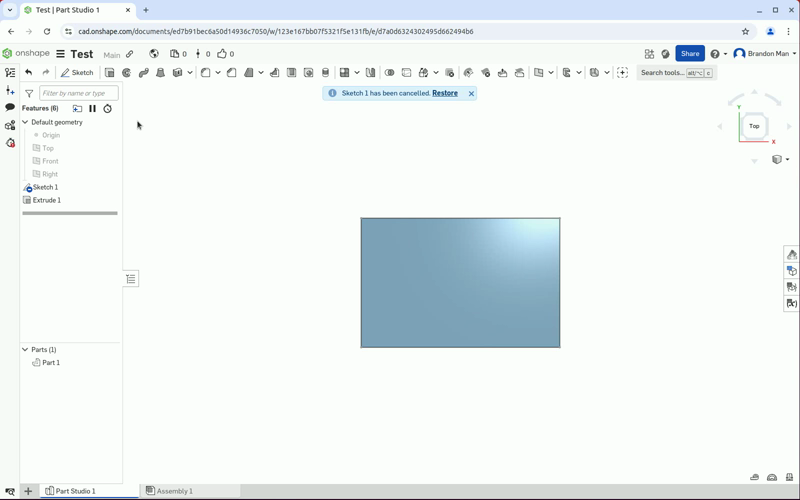
key(shift+h)
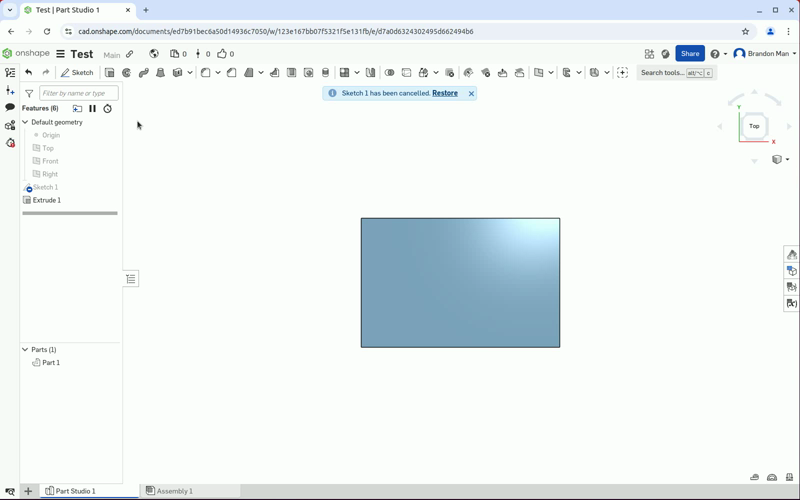
mouse_move(73, 189)
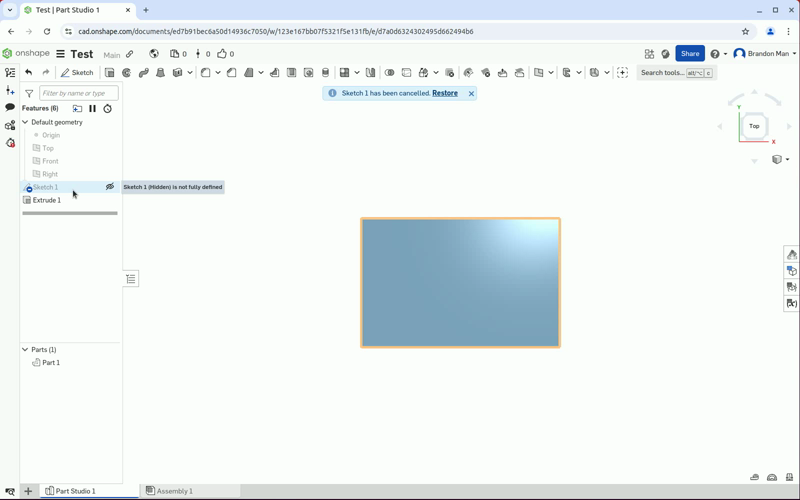
click(73, 189)
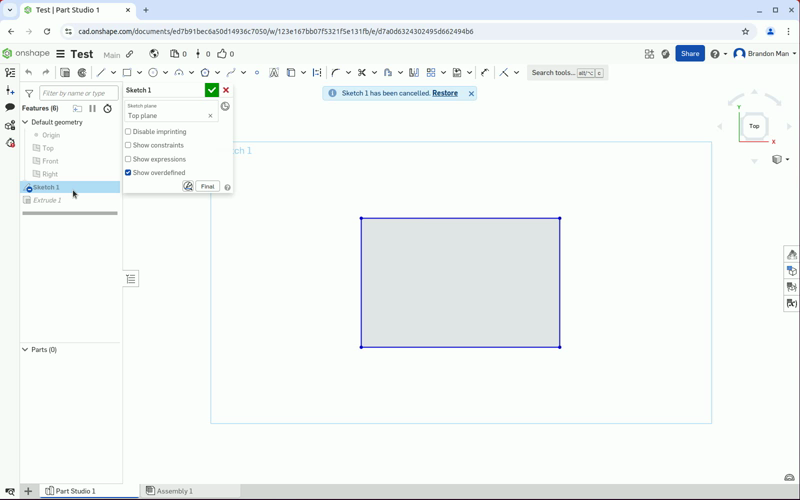
mouse_move(229, 92)
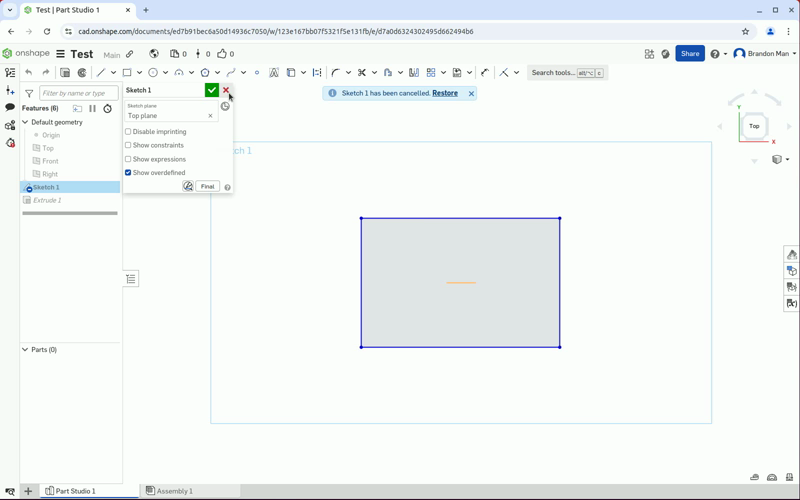
click(229, 92)
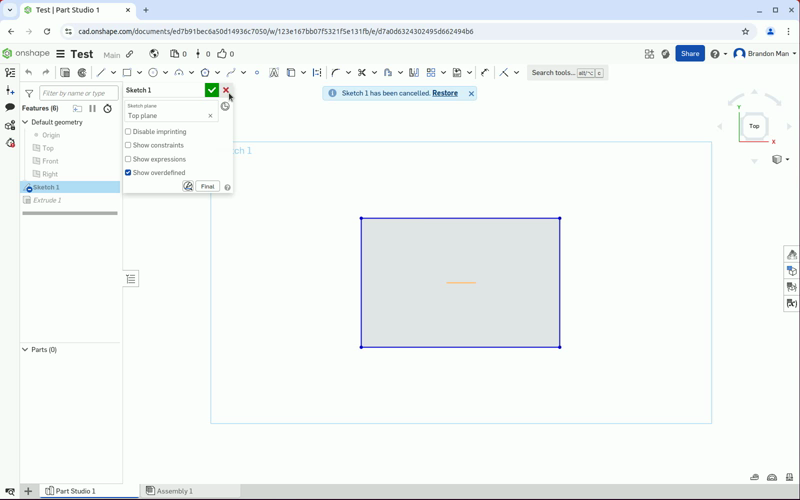
key(shift+s)
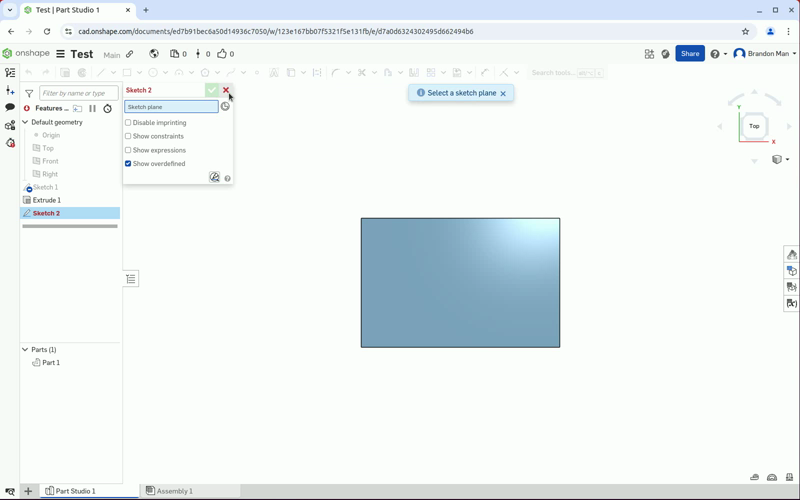
mouse_move(73, 150)
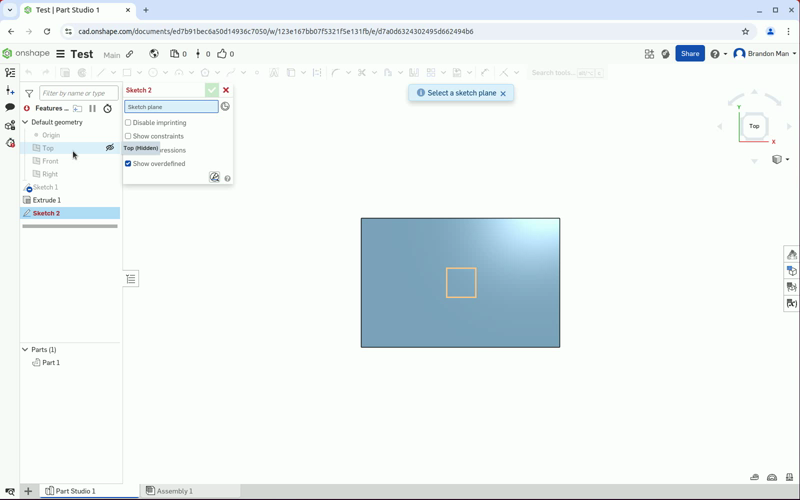
click(73, 150)
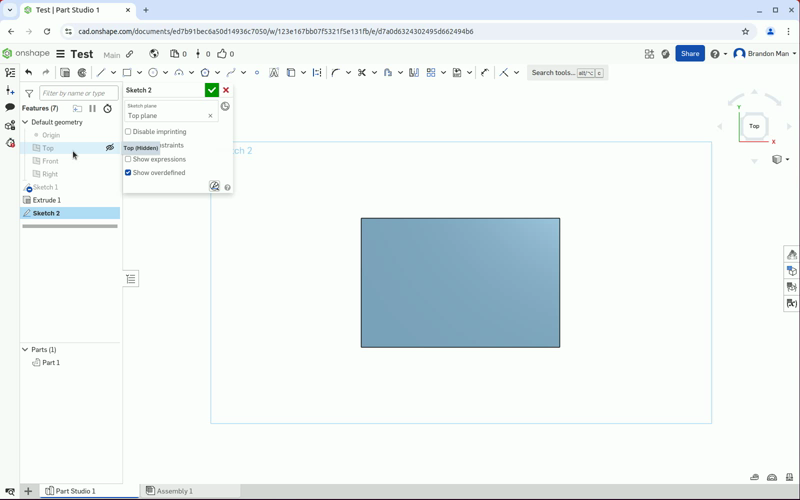
mouse_move(73, 352)
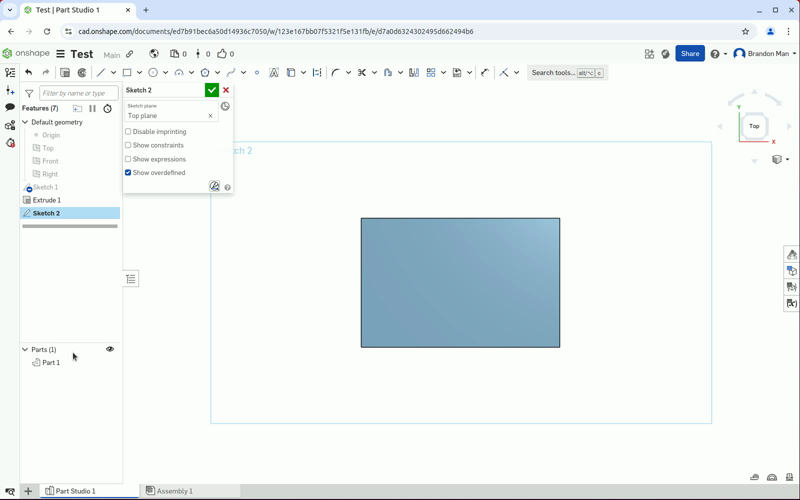
key(y)
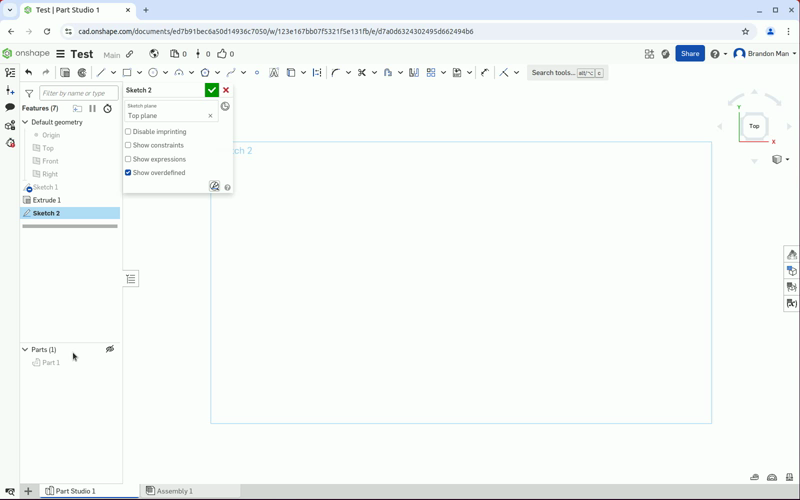
key(l)
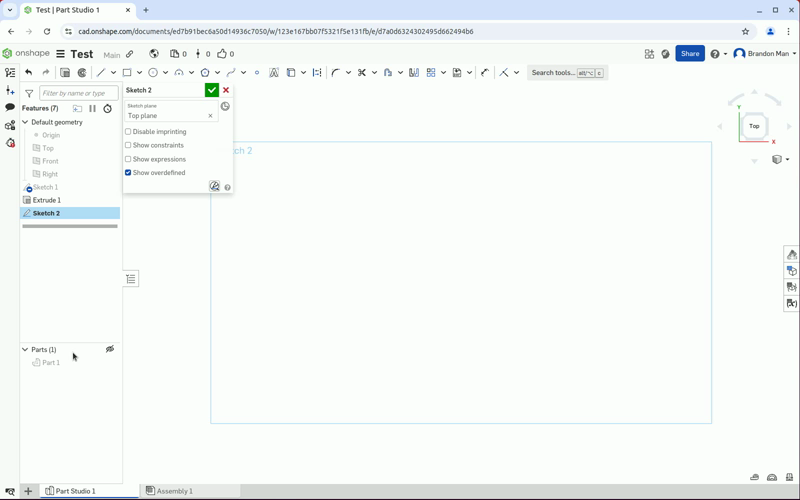
key_down(shift)
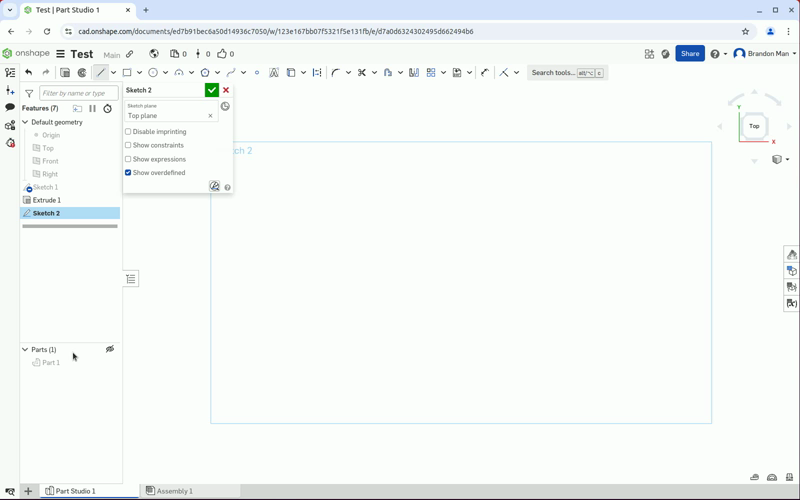
mouse_move(560, 347)
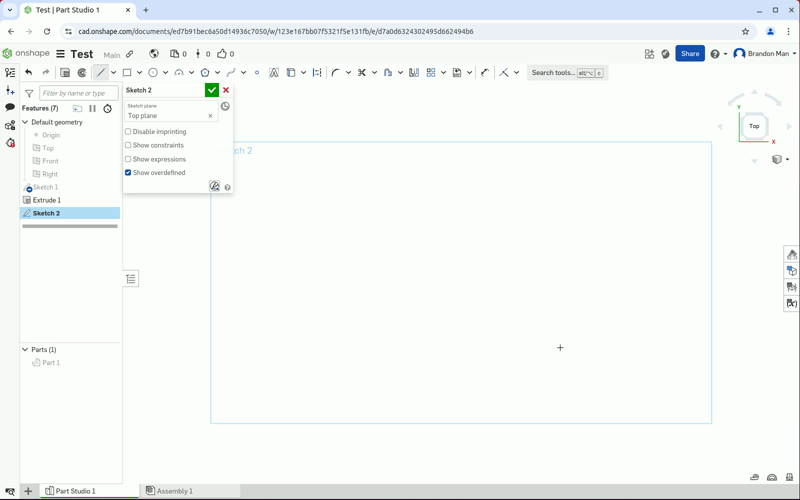
click(560, 347)
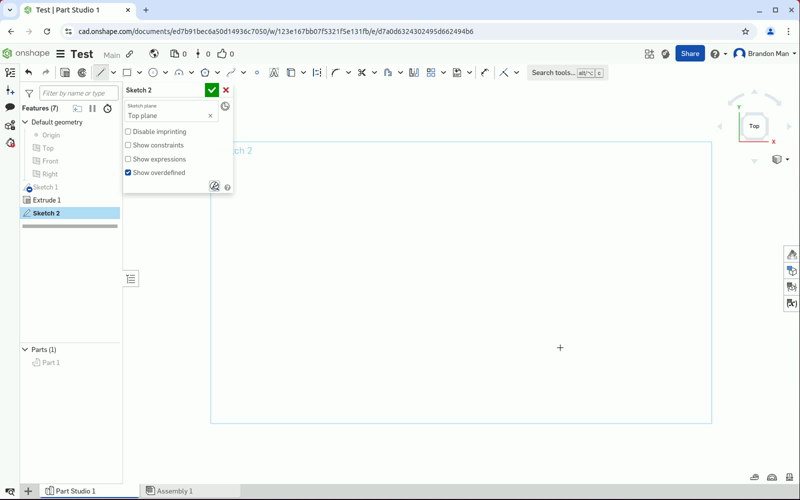
key_up(shift)
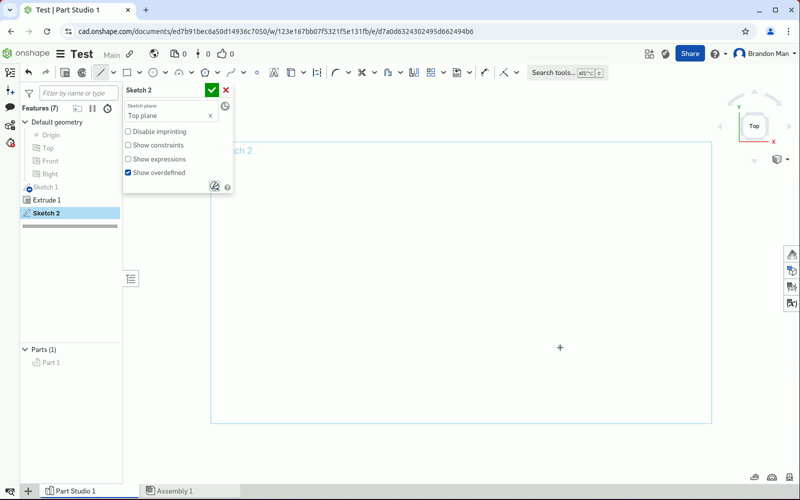
key_down(shift)
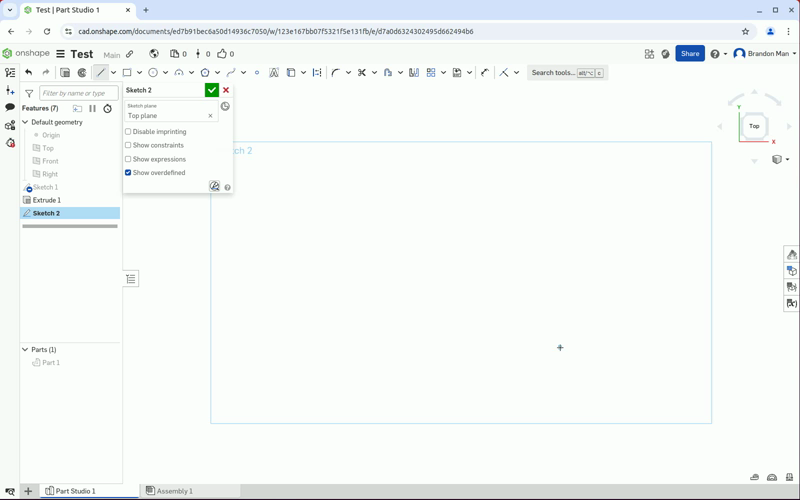
mouse_move(589, 347)
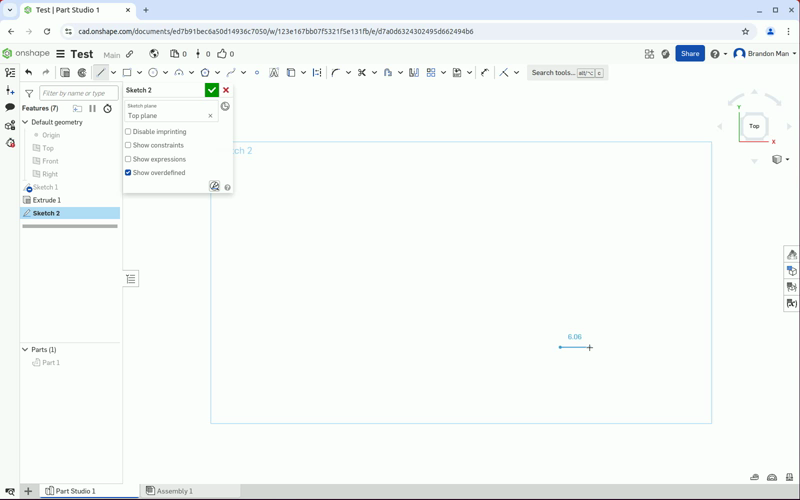
mouse_move(572, 335)
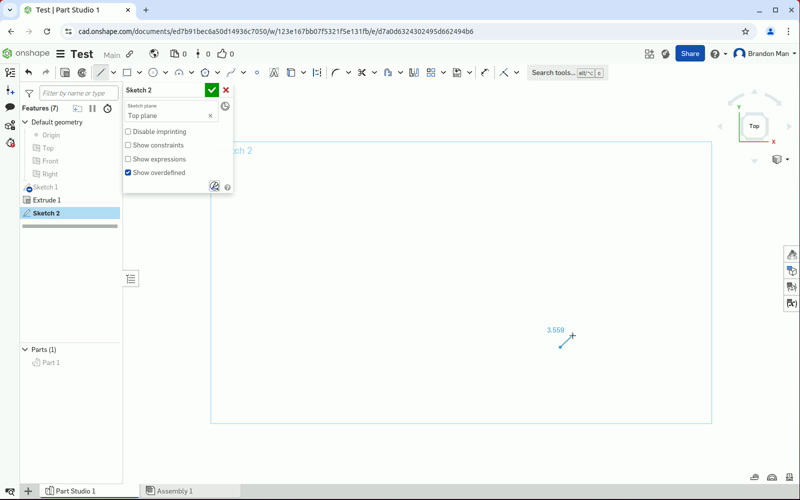
click(572, 335)
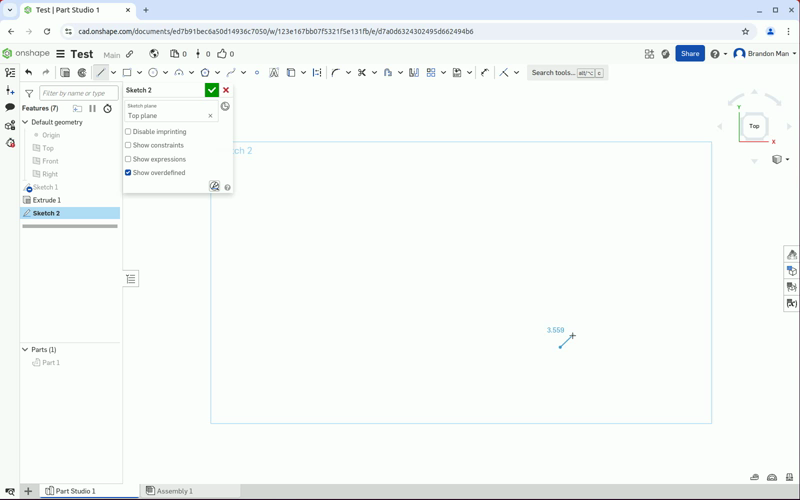
key_up(shift)
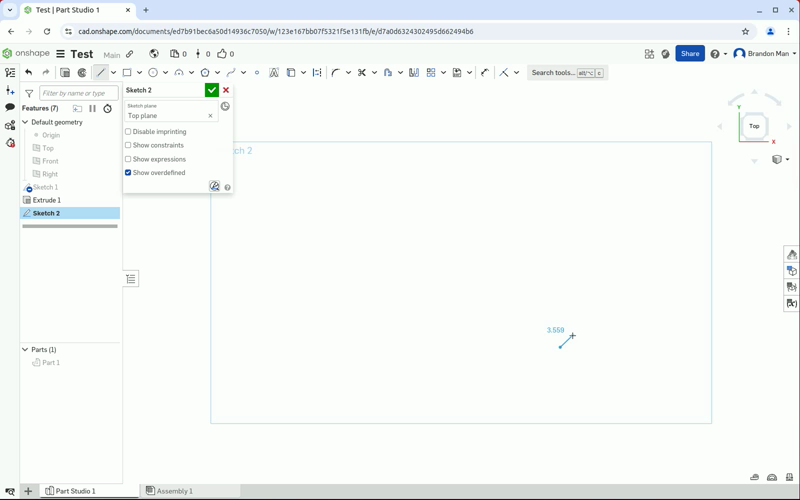
key_down(shift)
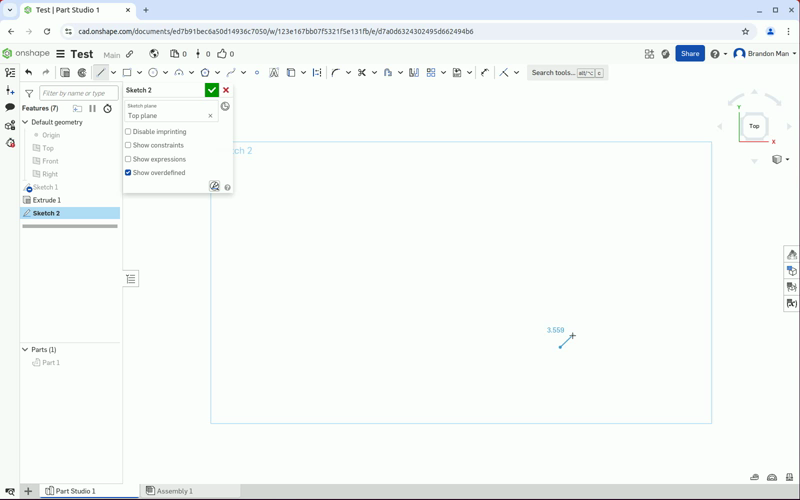
mouse_move(572, 229)
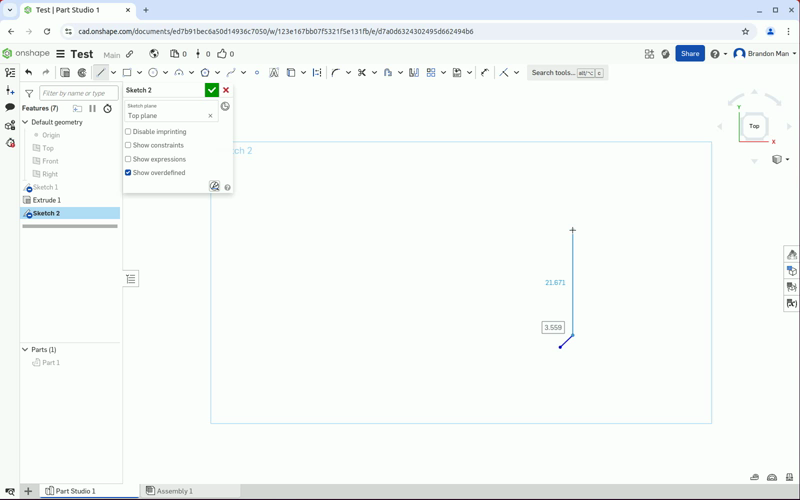
click(572, 229)
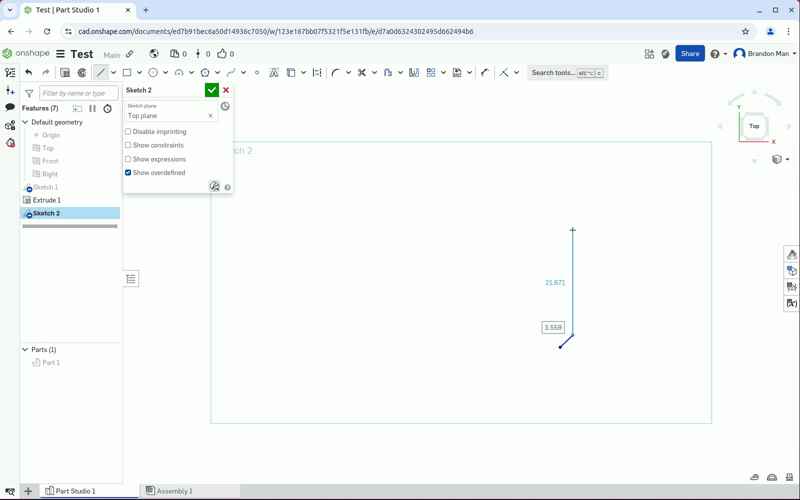
key_up(shift)
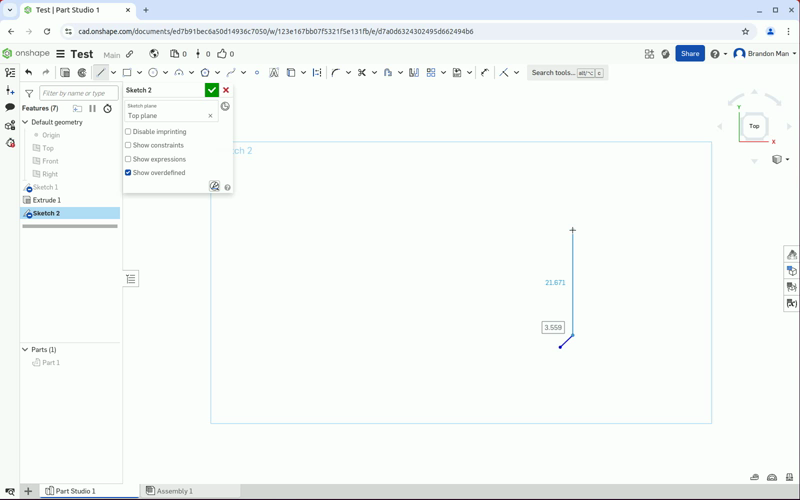
key_down(shift)
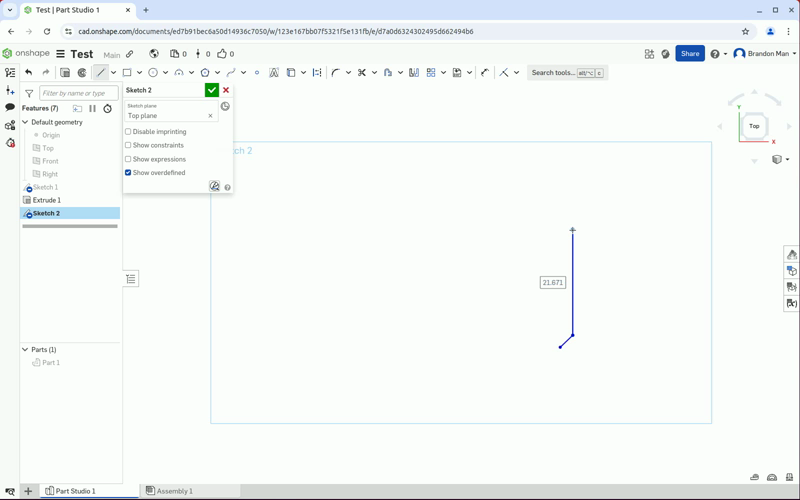
mouse_move(589, 229)
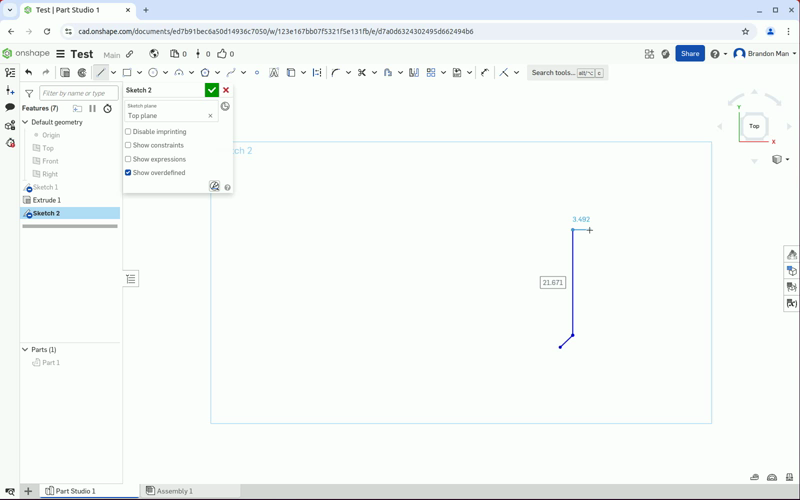
mouse_move(560, 217)
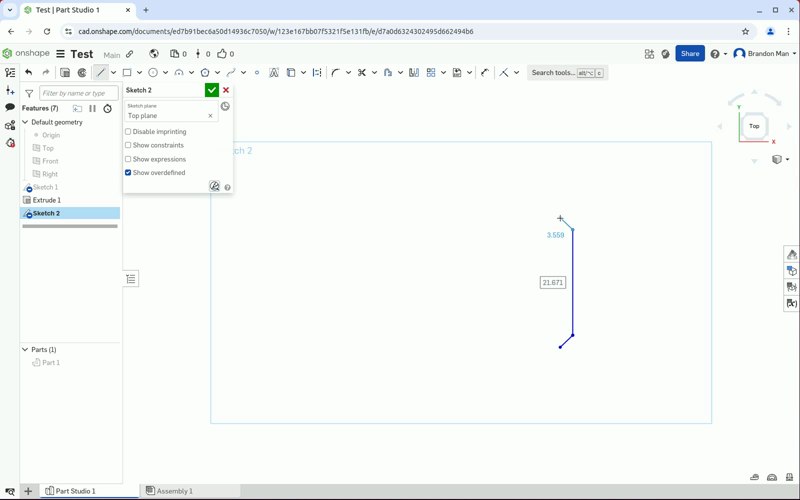
click(560, 217)
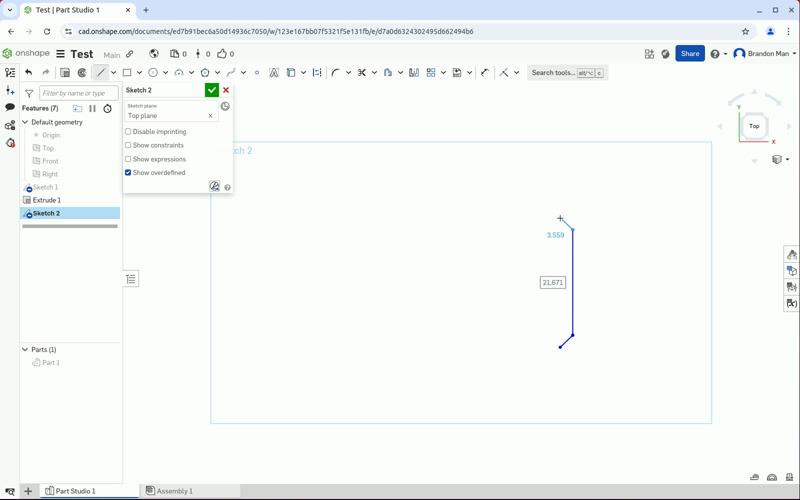
key_up(shift)
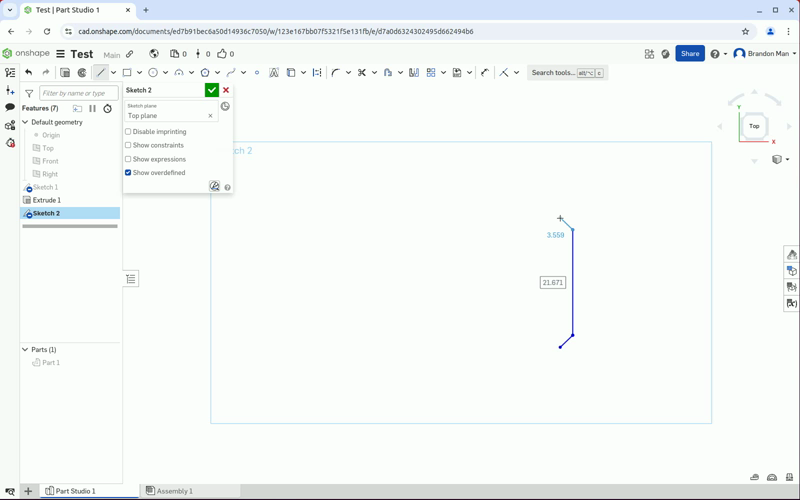
key_down(shift)
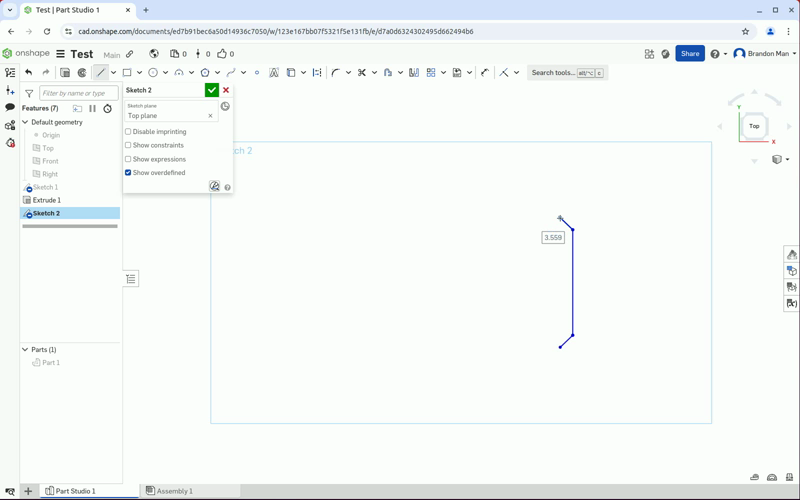
mouse_move(560, 347)
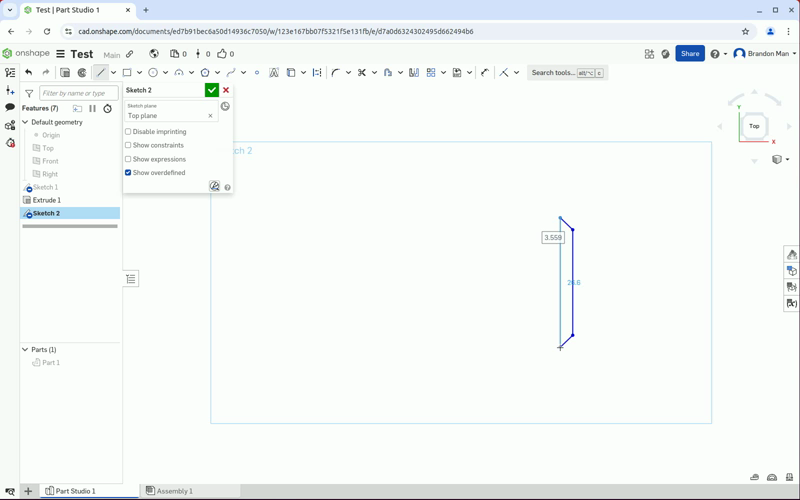
key_up(shift)
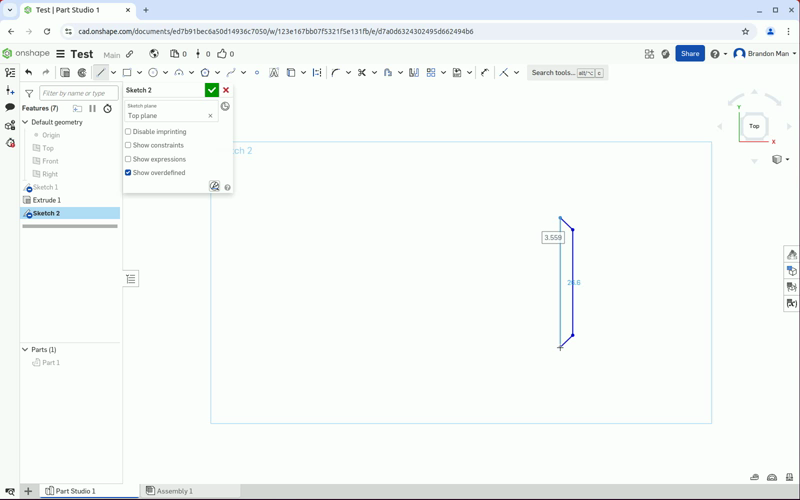
click(560, 347)
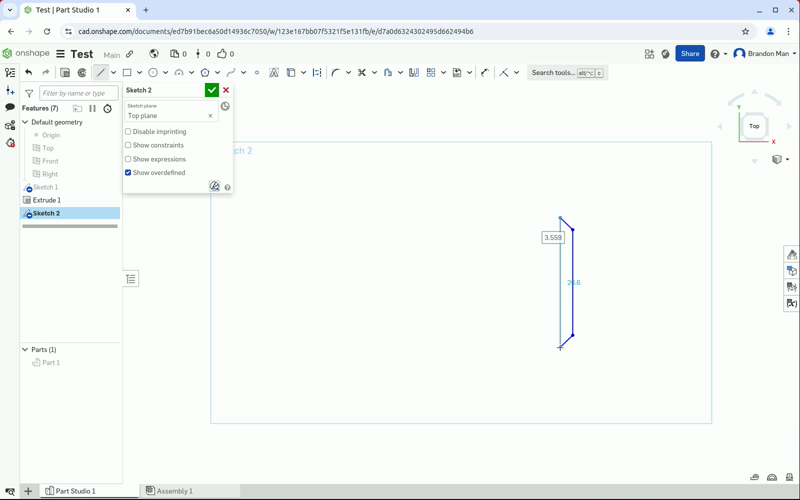
key(esc)
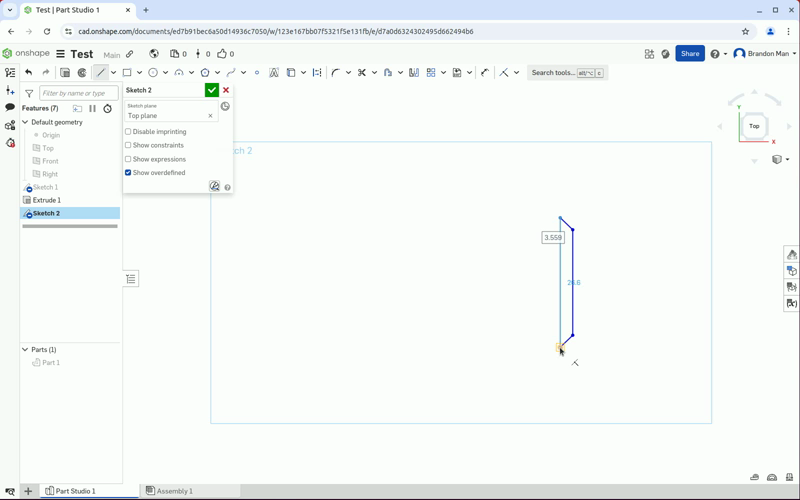
mouse_move(562, 294)
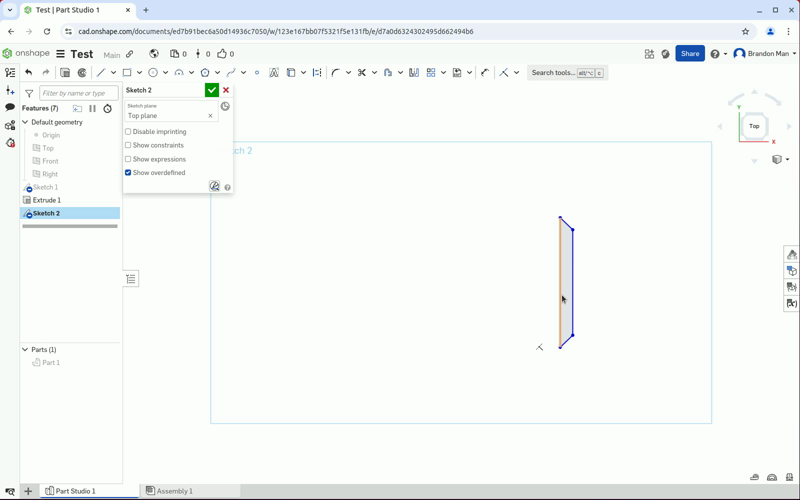
scroll(6)
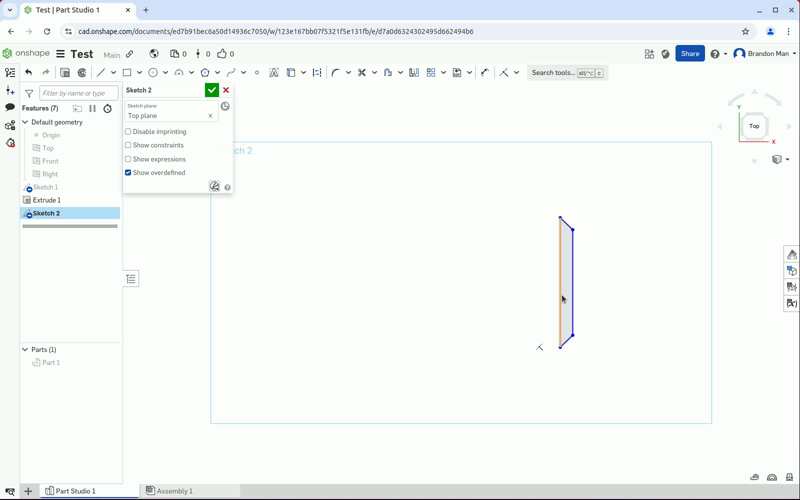
scroll(6)
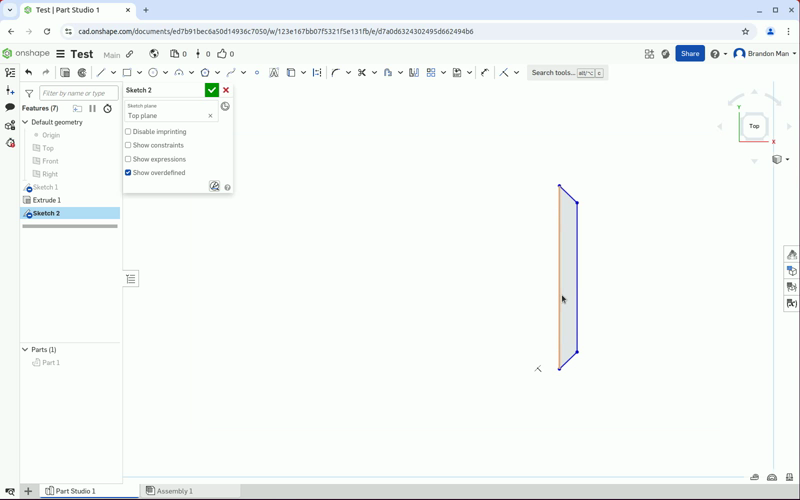
scroll(6)
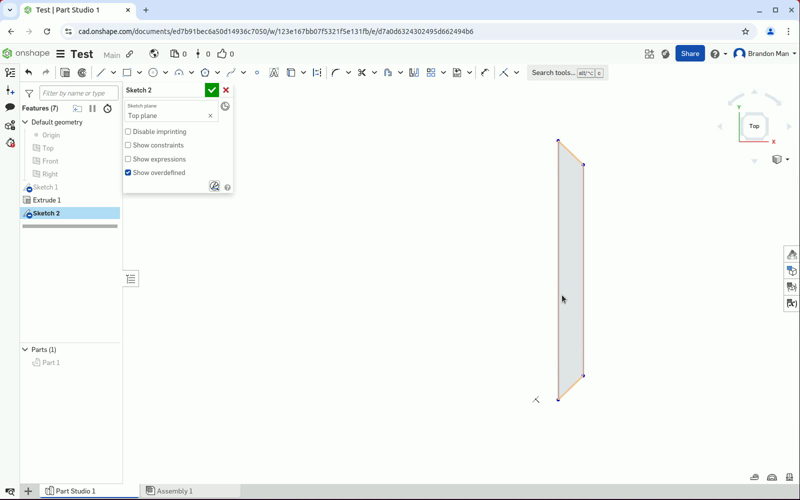
scroll(6)
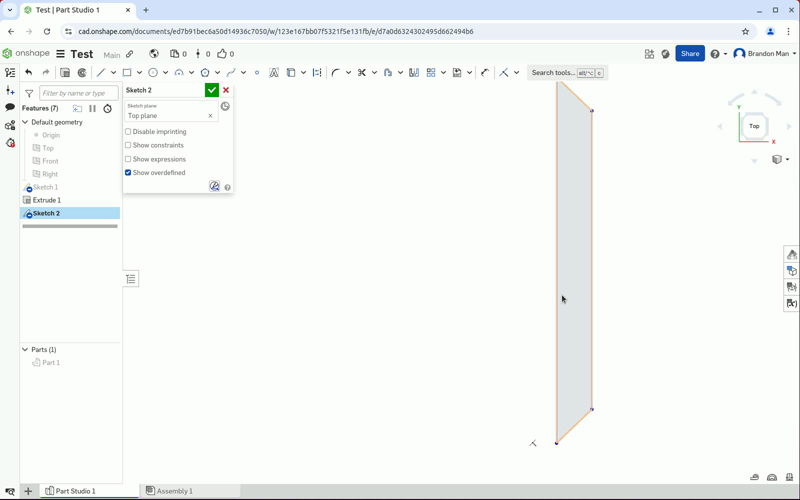
scroll(6)
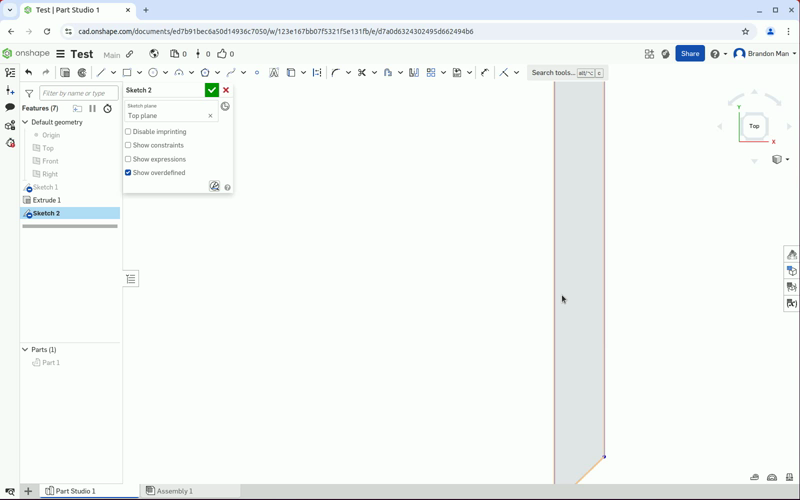
scroll(6)
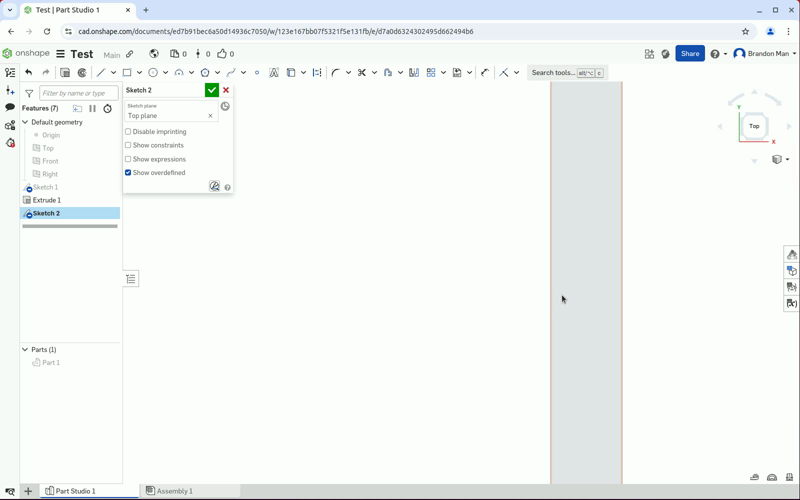
scroll(6)
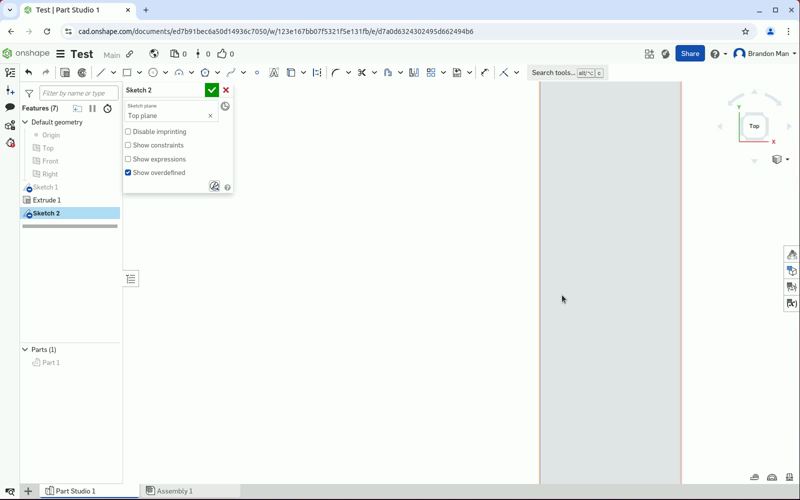
click(562, 294)
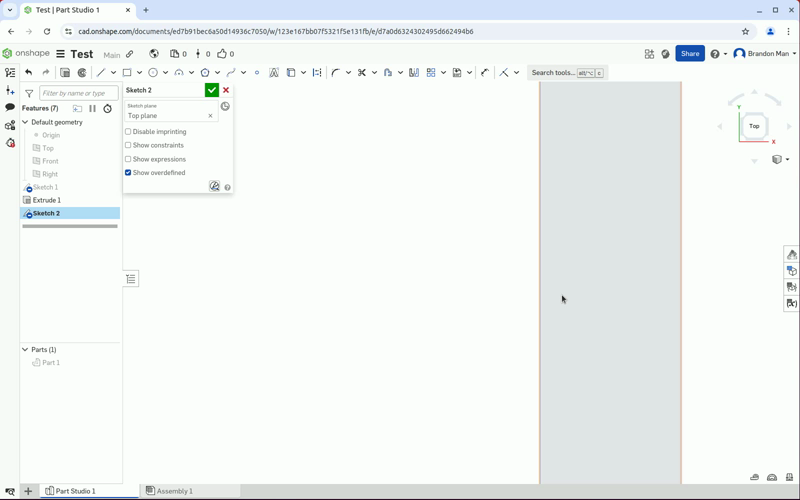
scroll(-6)
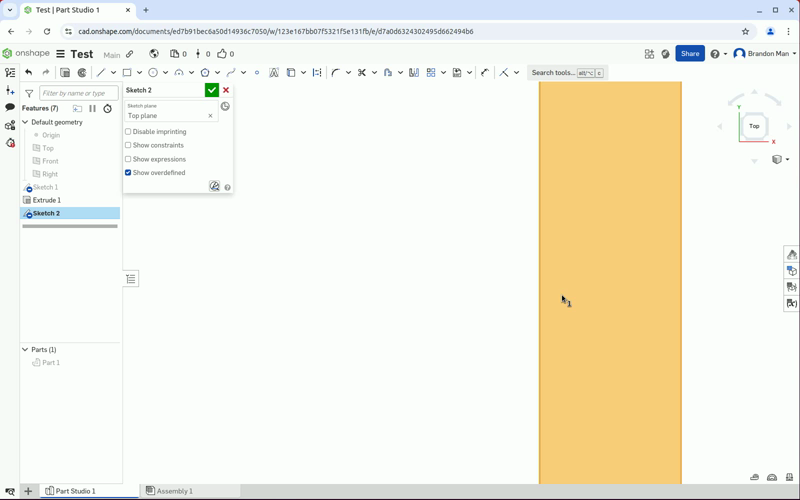
scroll(-6)
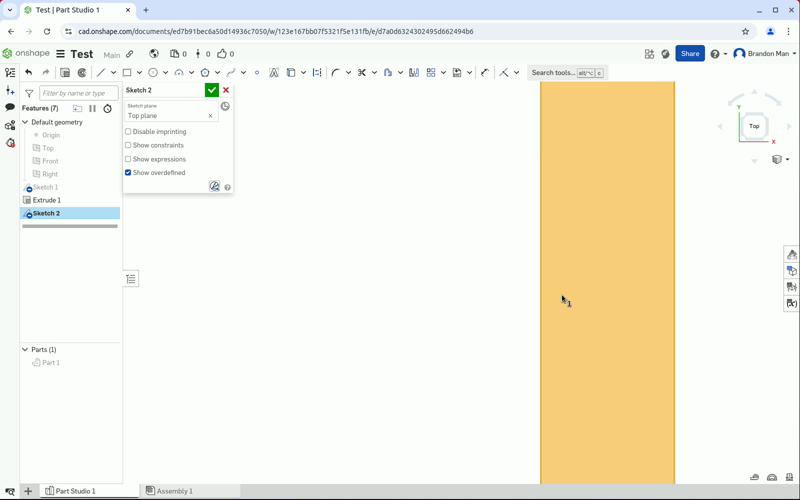
scroll(-6)
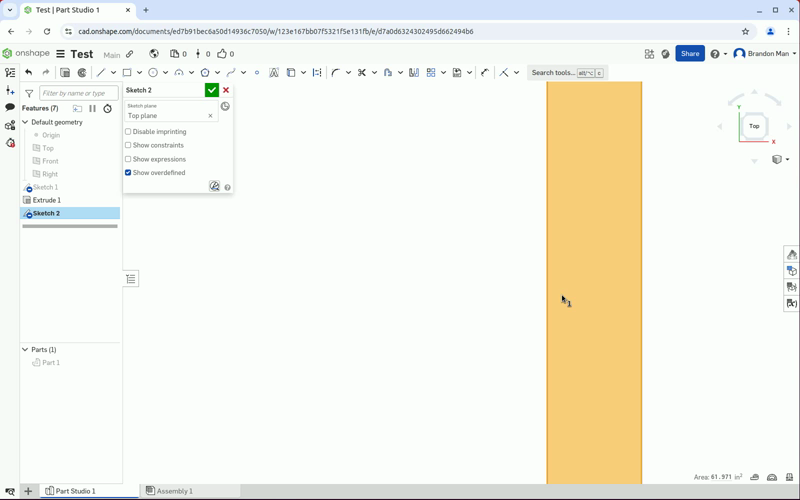
scroll(-6)
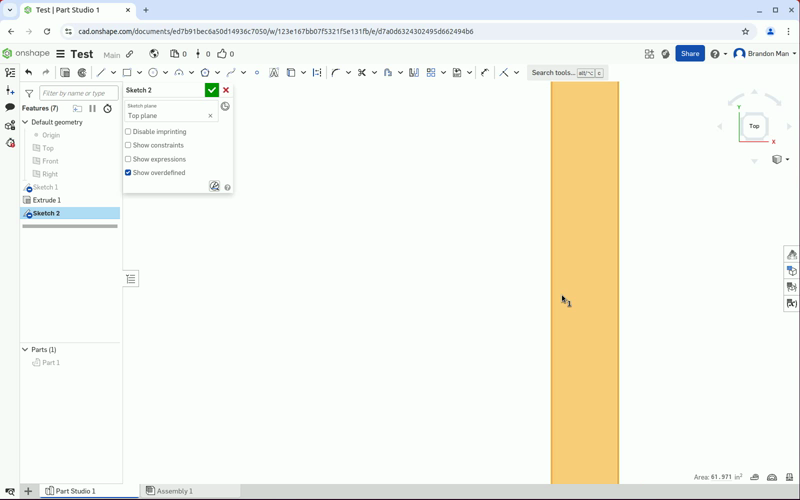
scroll(-6)
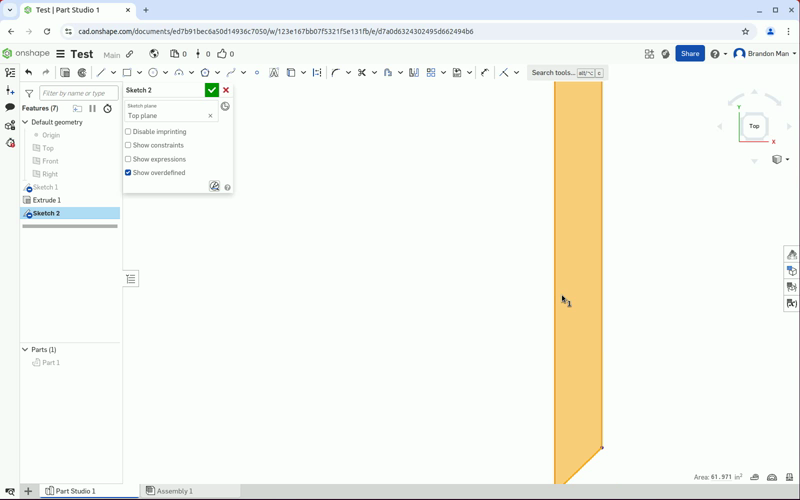
scroll(-6)
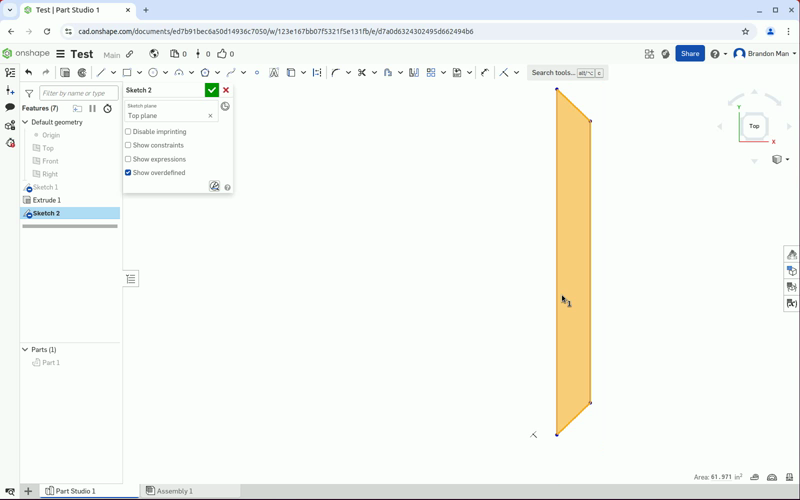
scroll(-6)
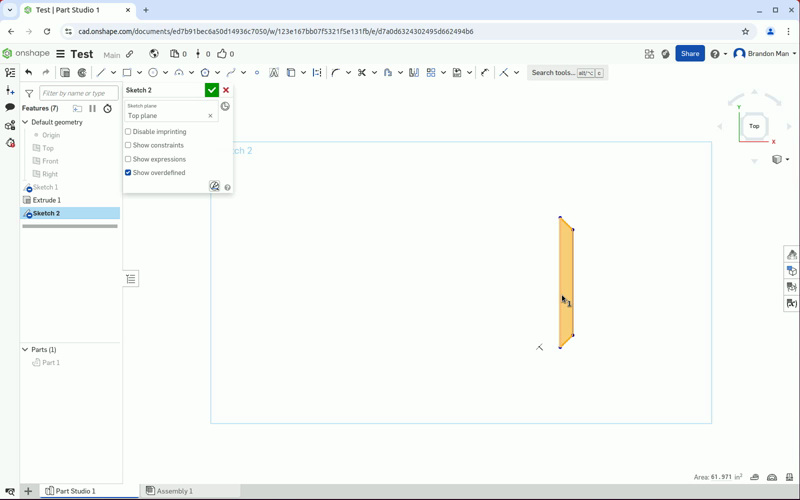
mouse_move(73, 352)
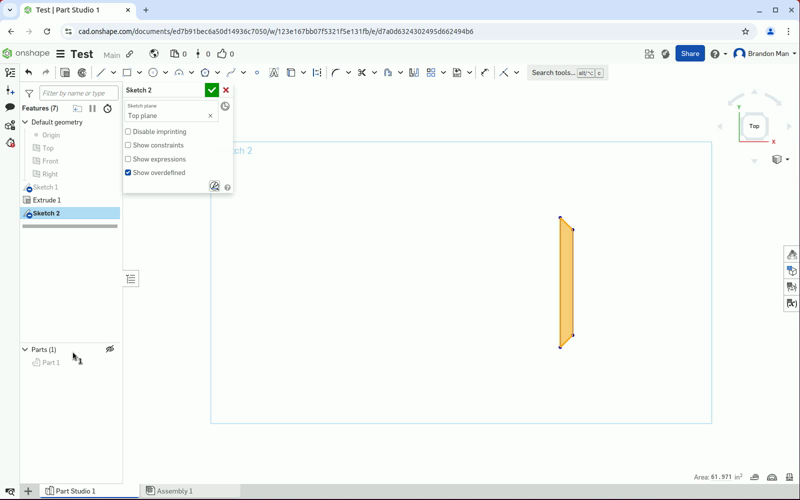
key(shift+y)
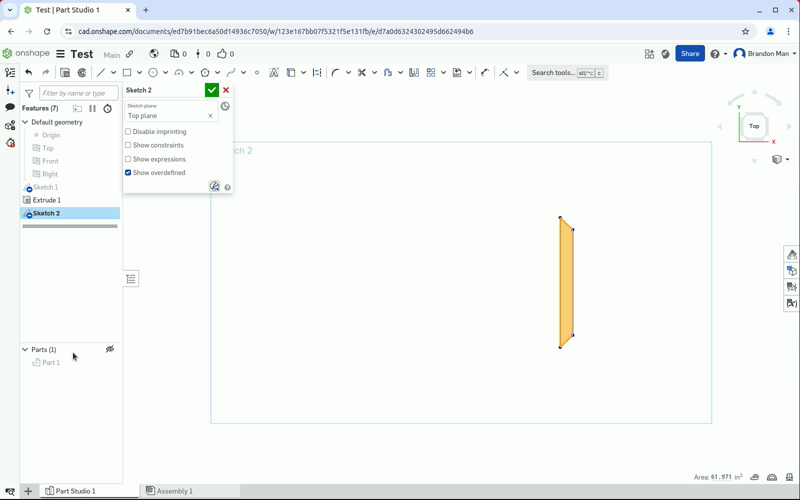
key(shift+e)
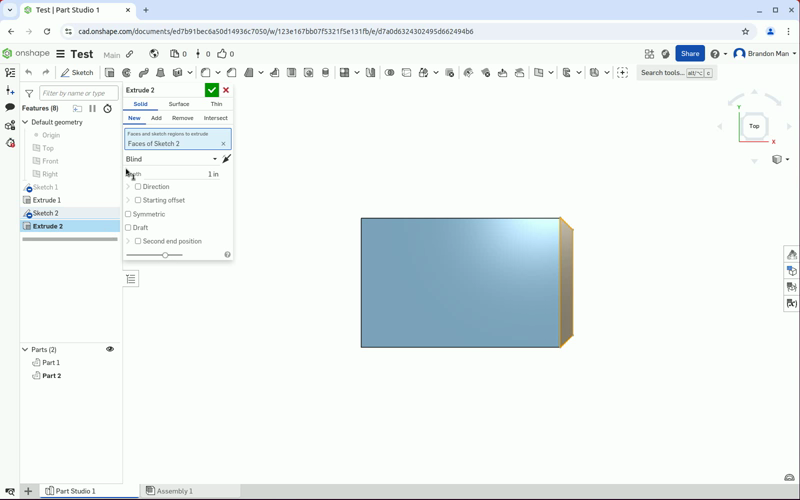
mouse_move(143, 106)
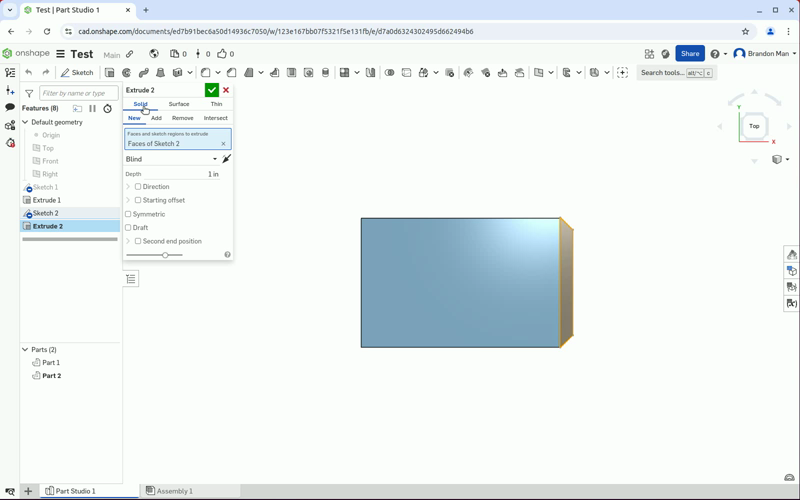
click(143, 106)
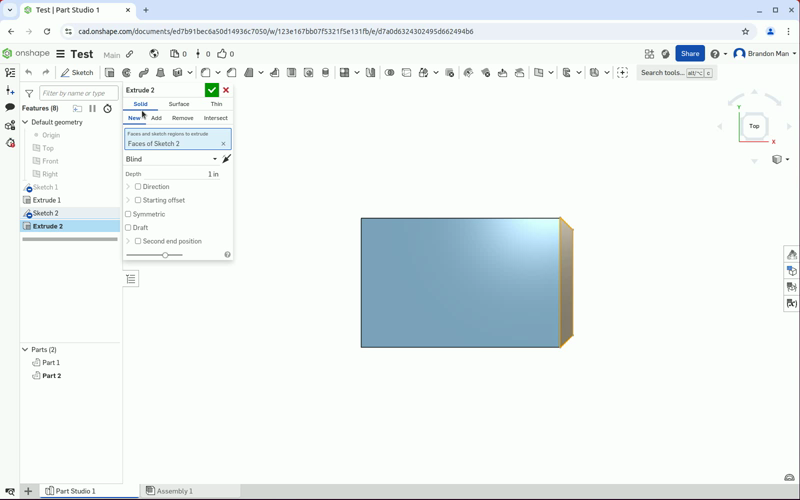
mouse_move(137, 120)
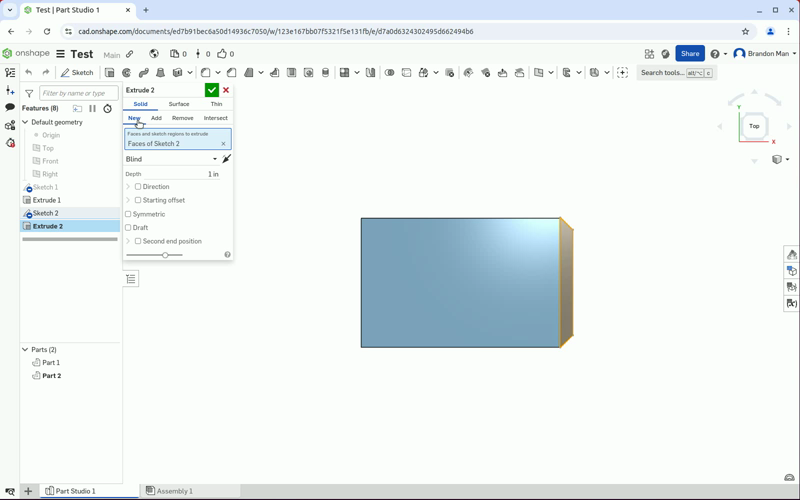
click(137, 120)
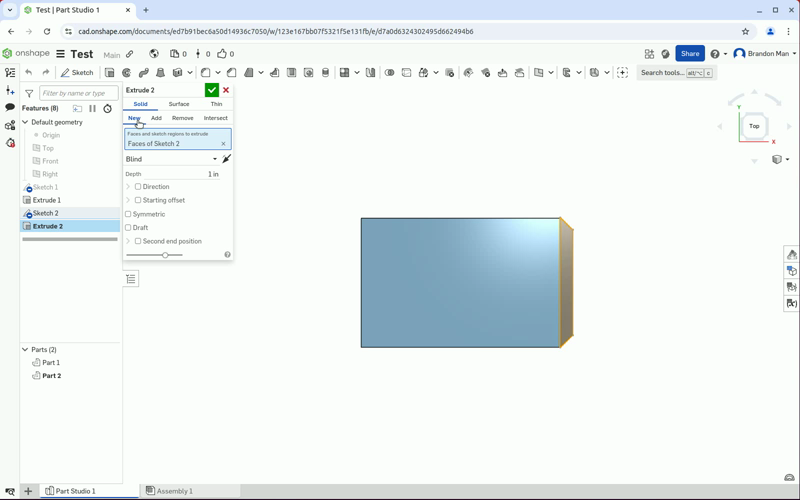
key(tab, 4)
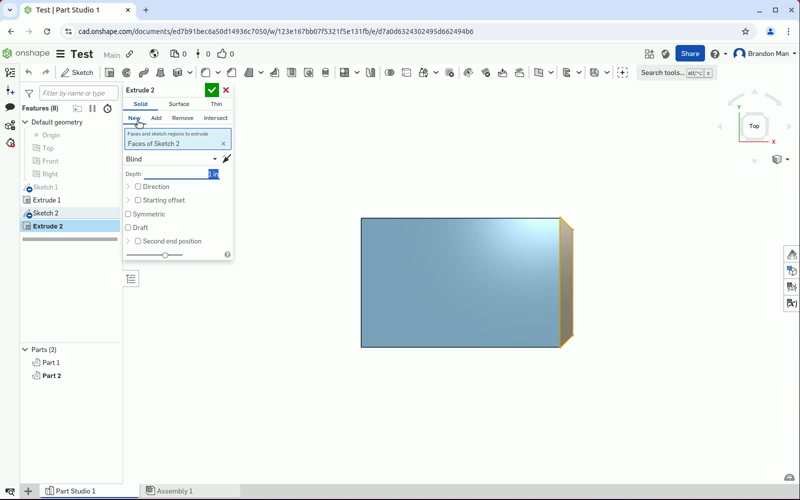
text(3.37)
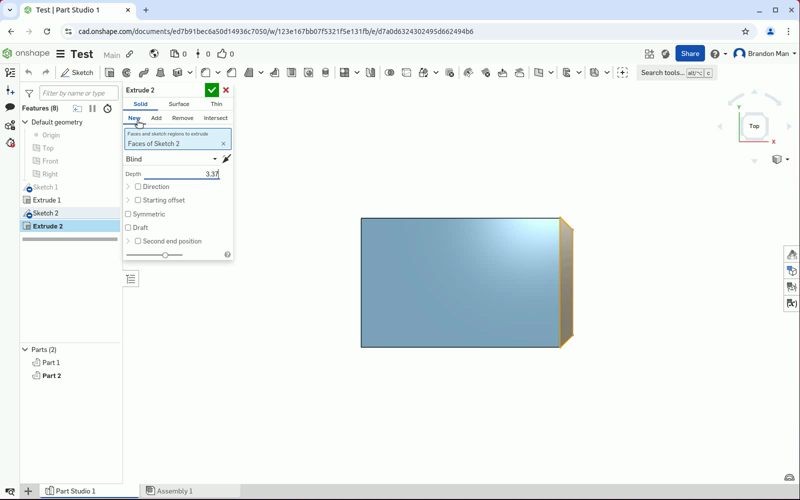
key(enter)
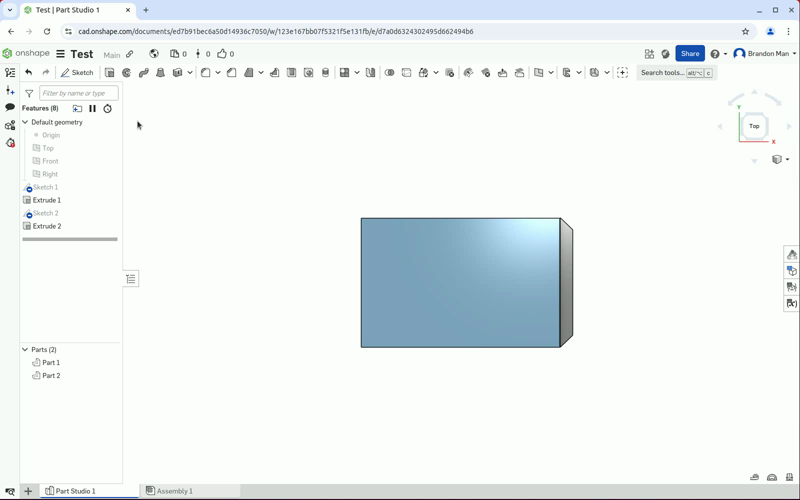
key(shift+h)
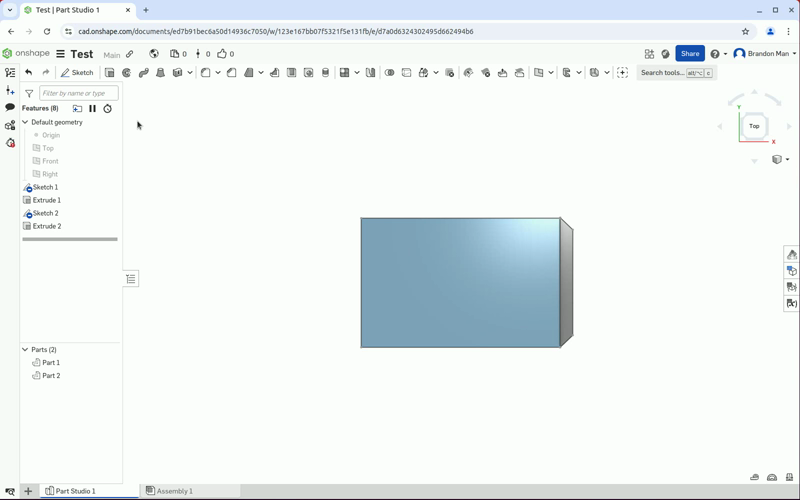
key(shift+h)
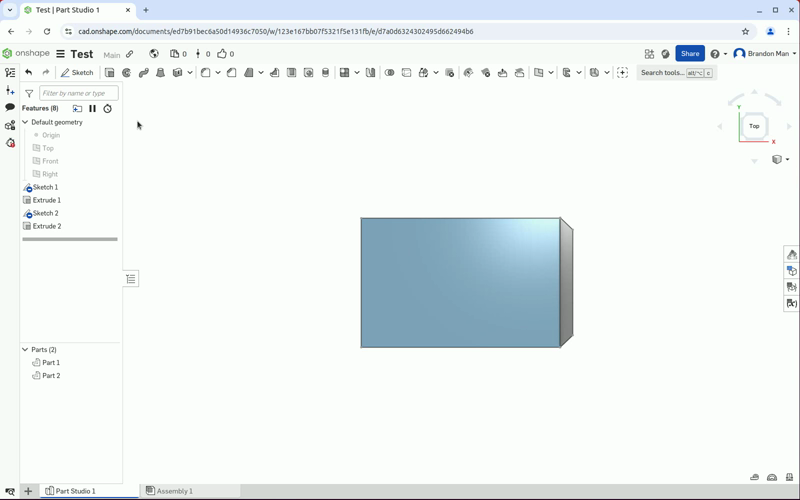
key(shift+7)
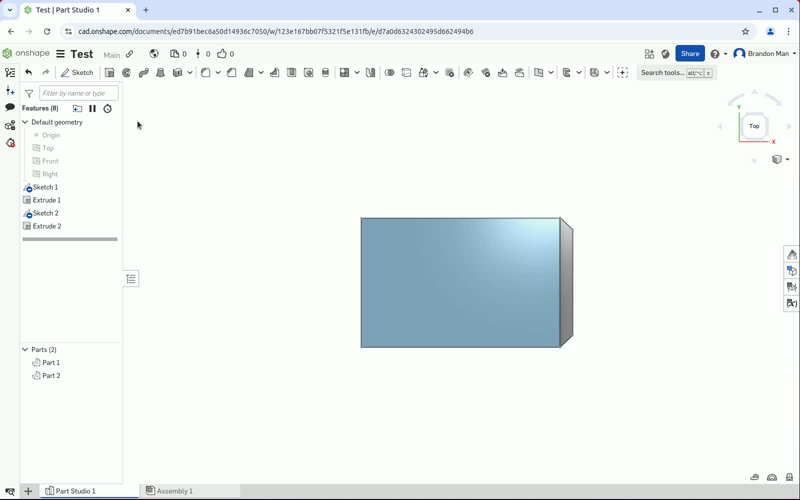
key(up, 3)
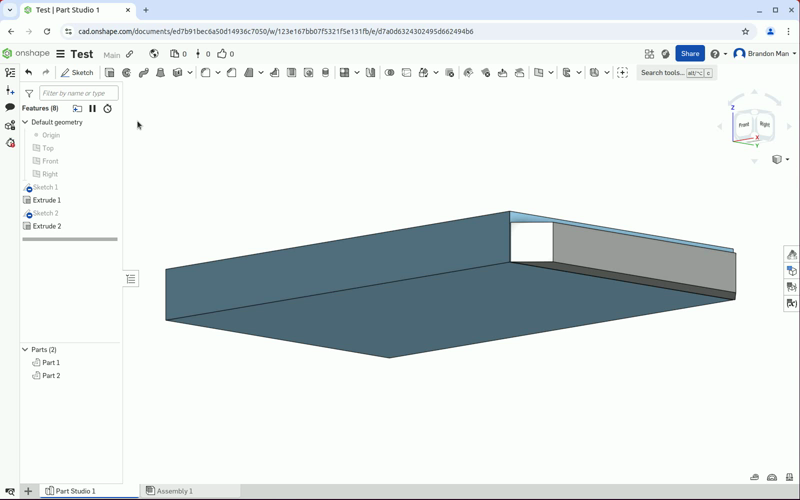
key(left, 3)
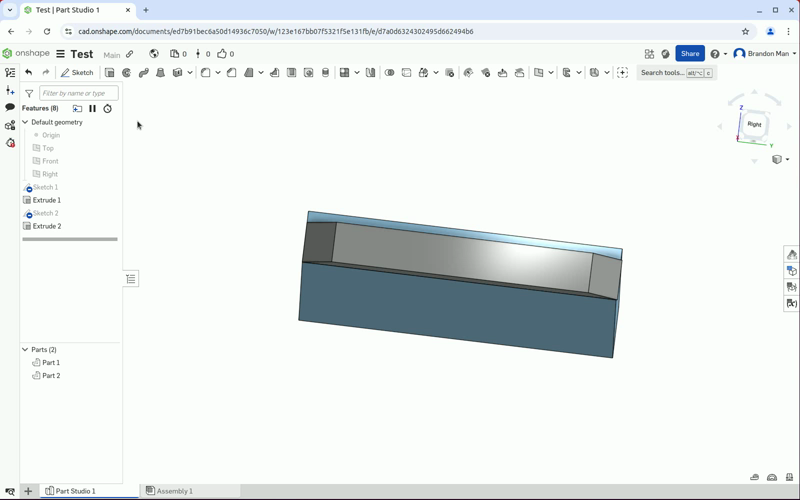
key(right, 3)
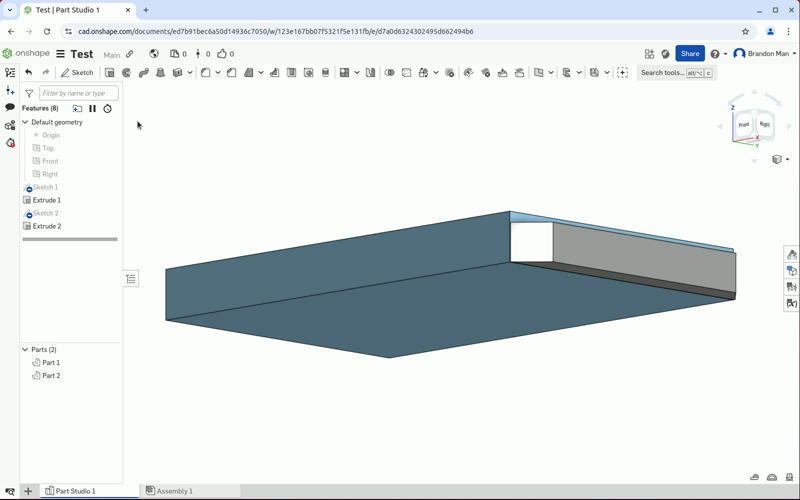
key(down, 3)
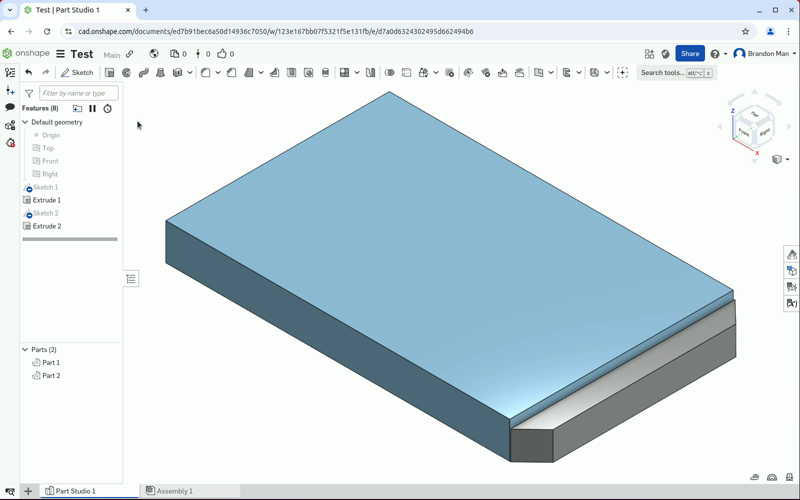
mouse_move(73, 189)
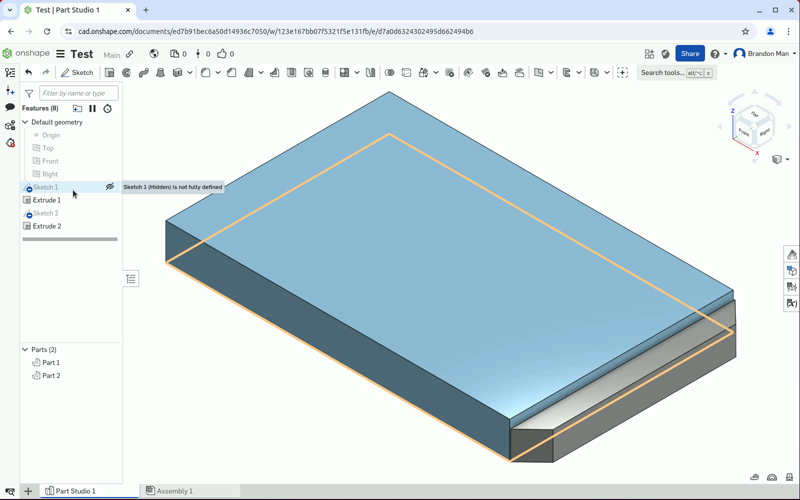
click(73, 189)